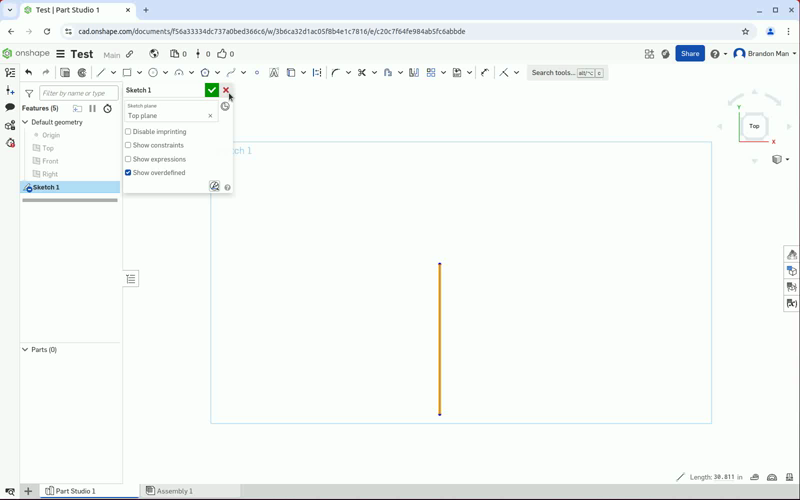
key(shift+h)
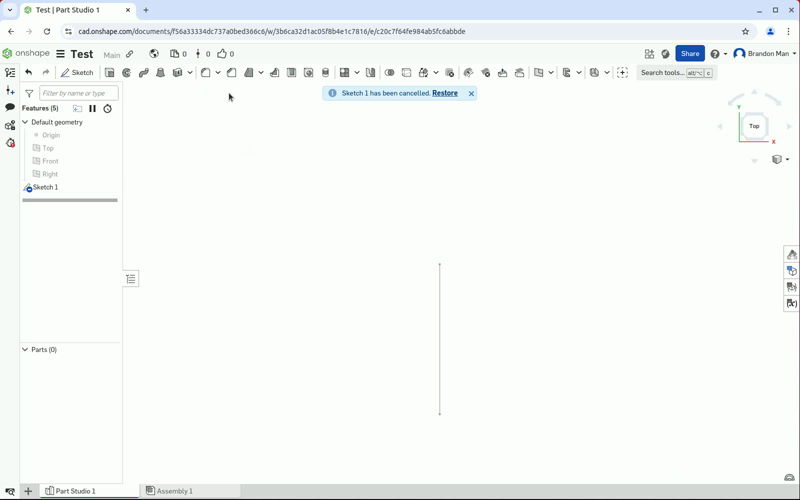
key(shift+s)
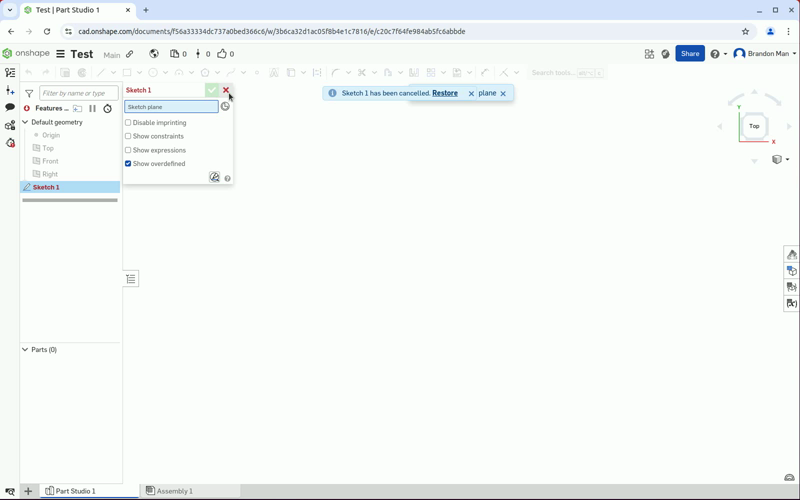
mouse_move(73, 150)
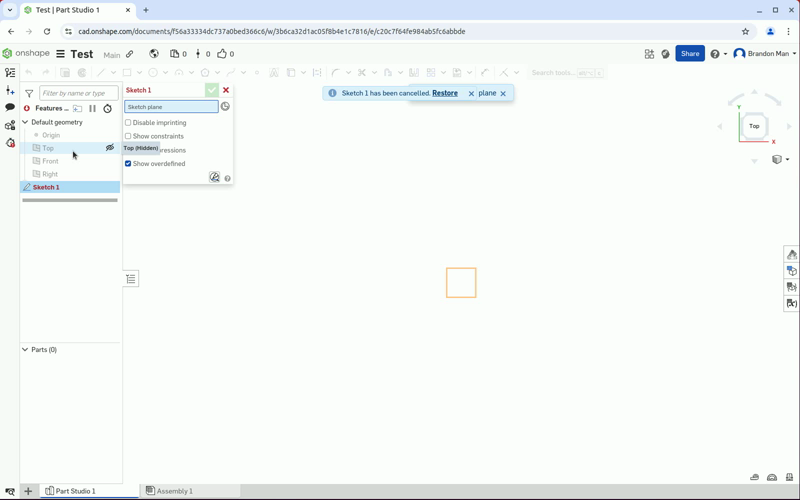
click(73, 150)
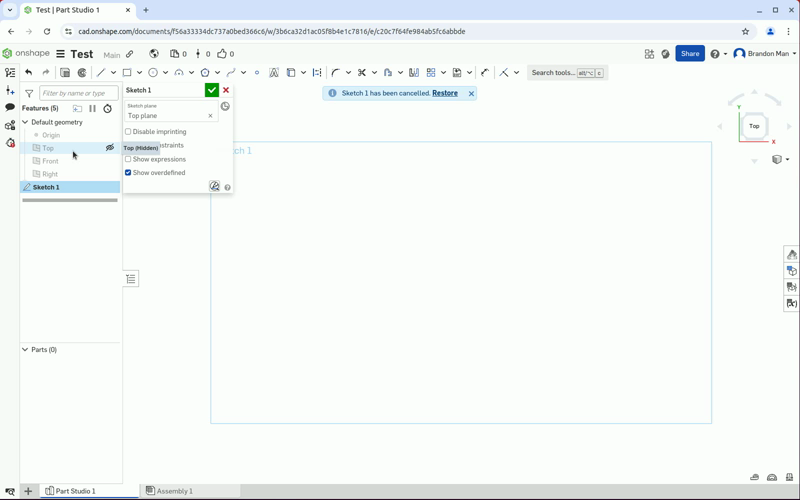
mouse_move(73, 352)
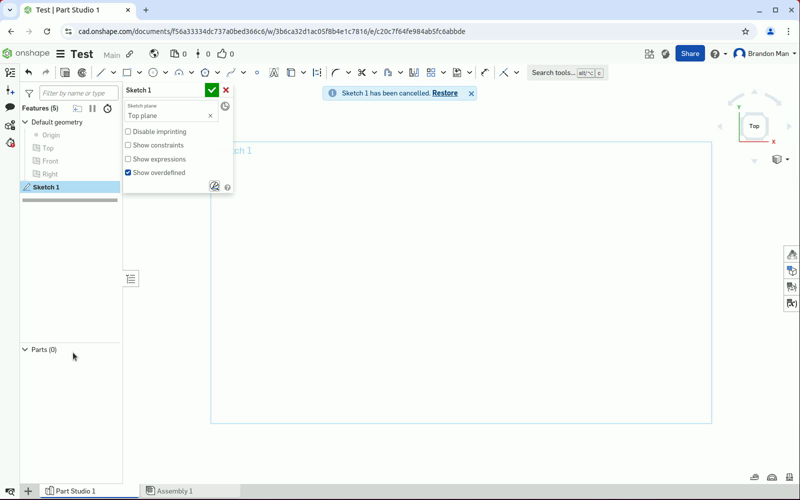
key(y)
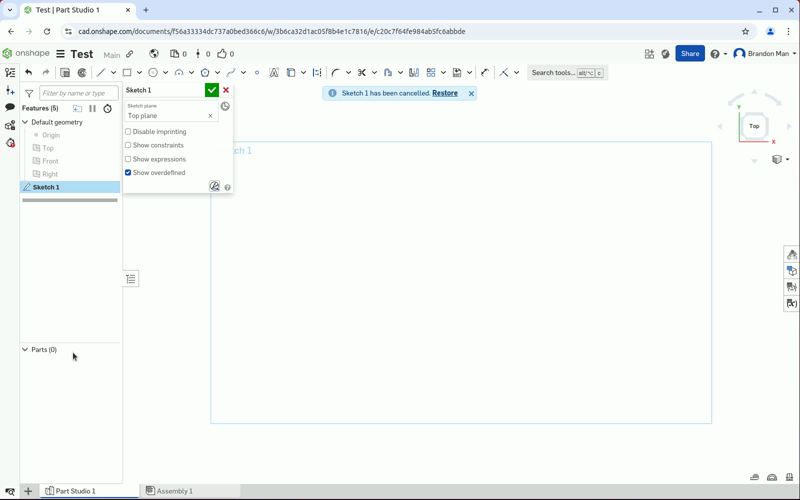
key(l)
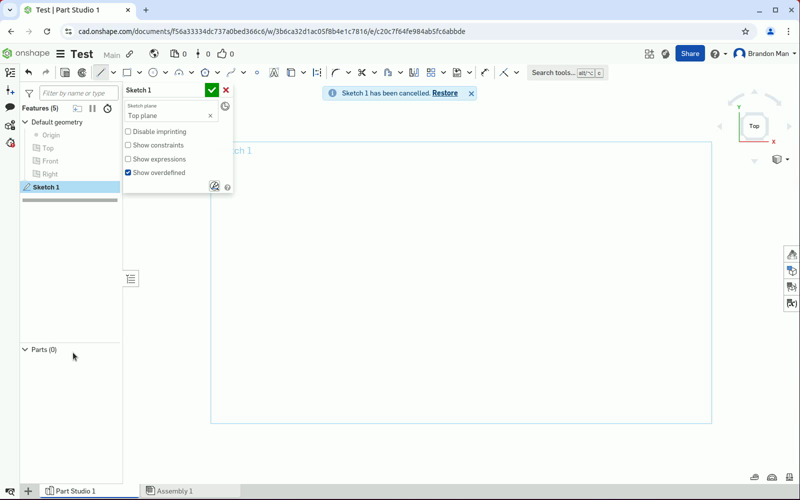
key_down(shift)
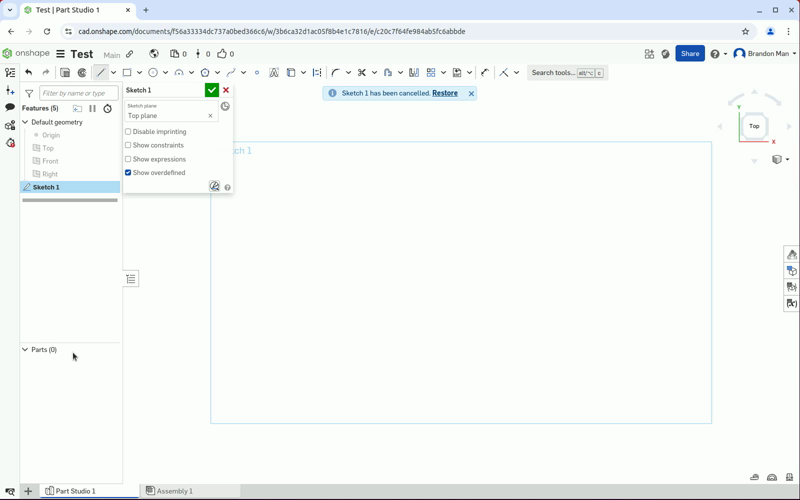
mouse_move(460, 212)
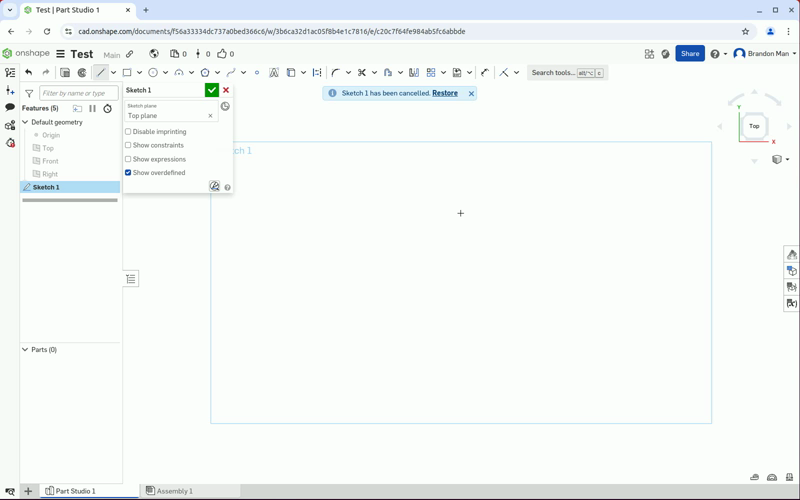
click(460, 212)
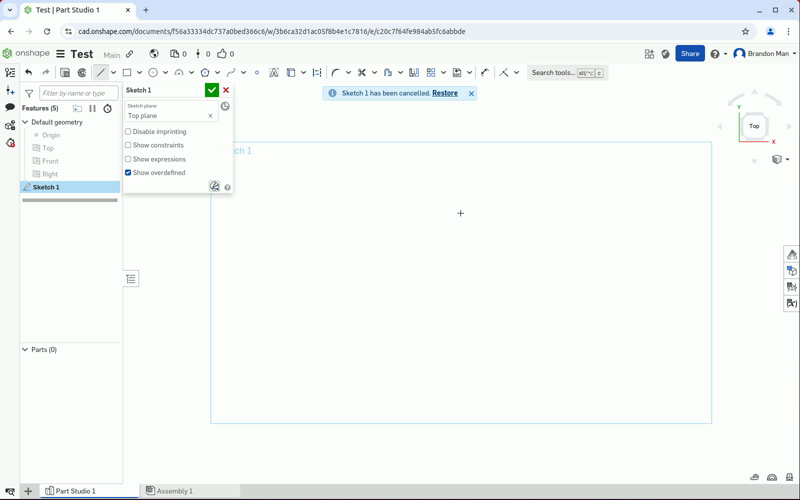
key_up(shift)
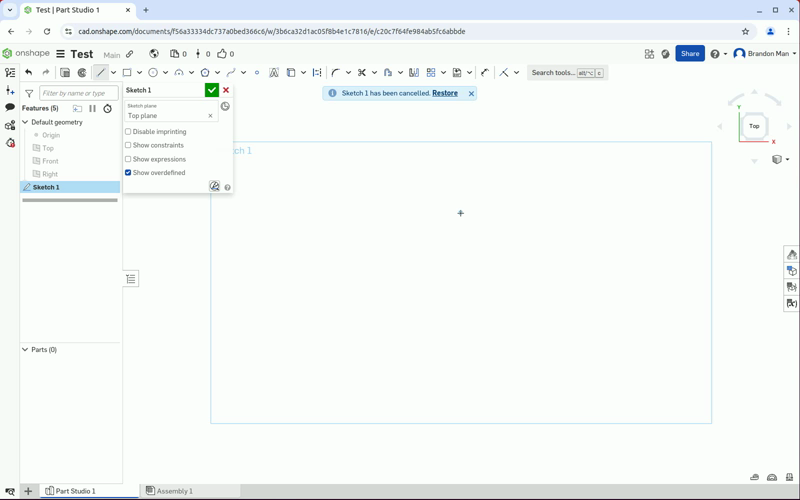
key_down(shift)
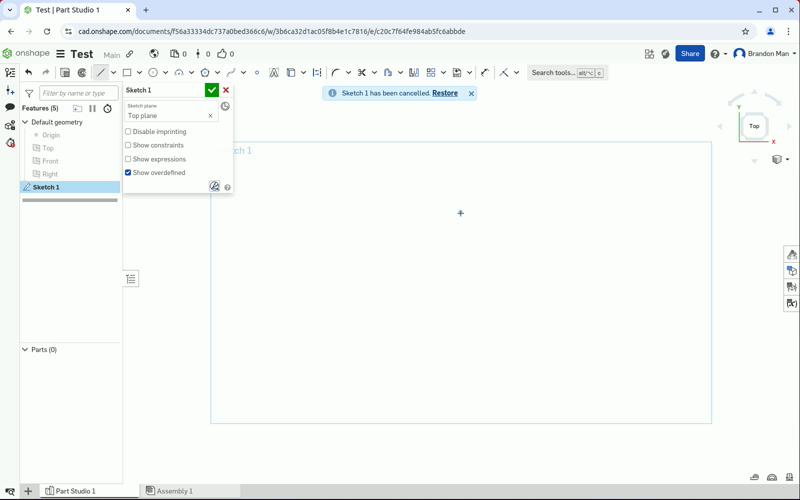
mouse_move(490, 212)
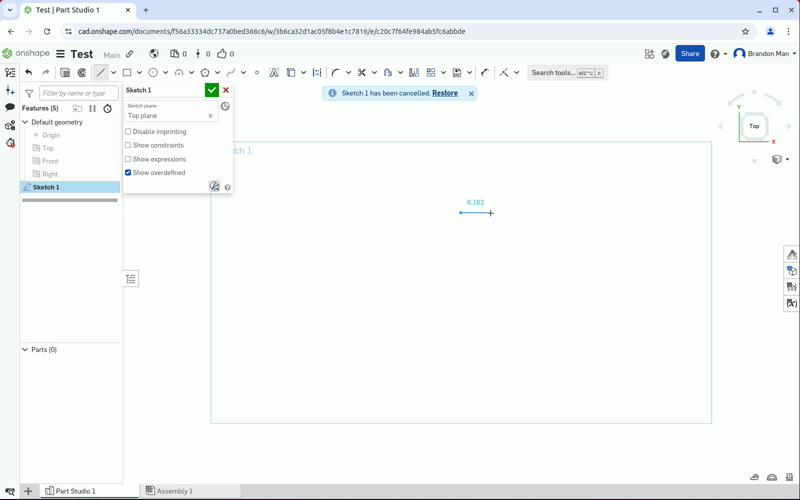
mouse_move(508, 212)
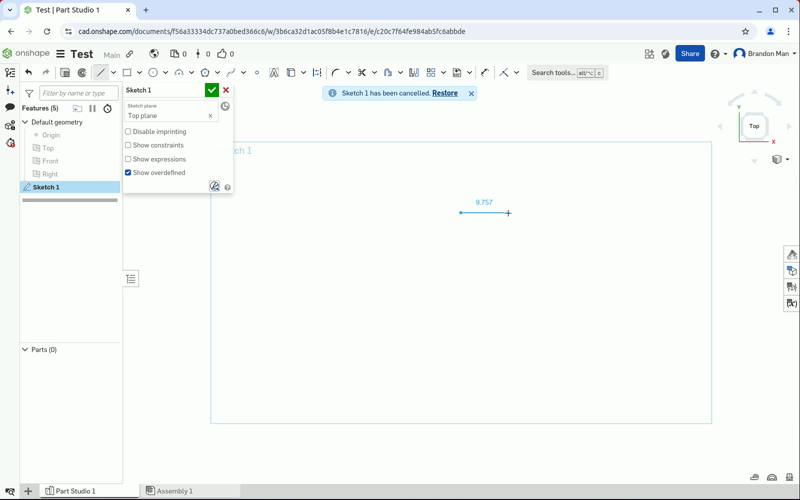
click(508, 212)
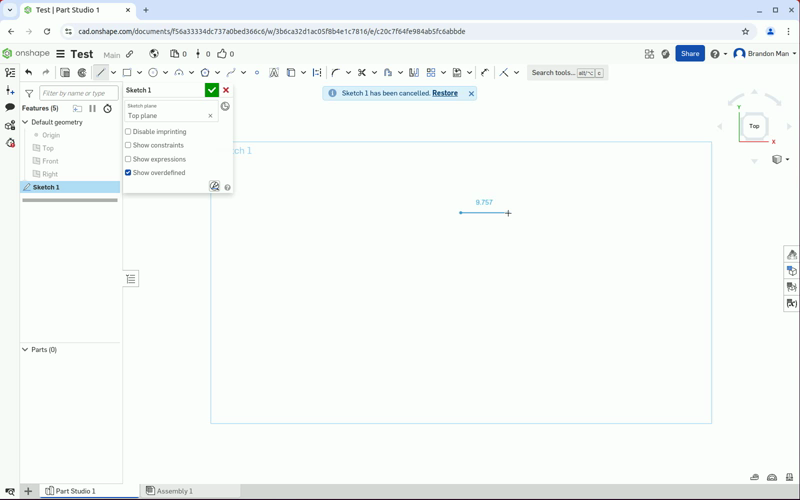
key_up(shift)
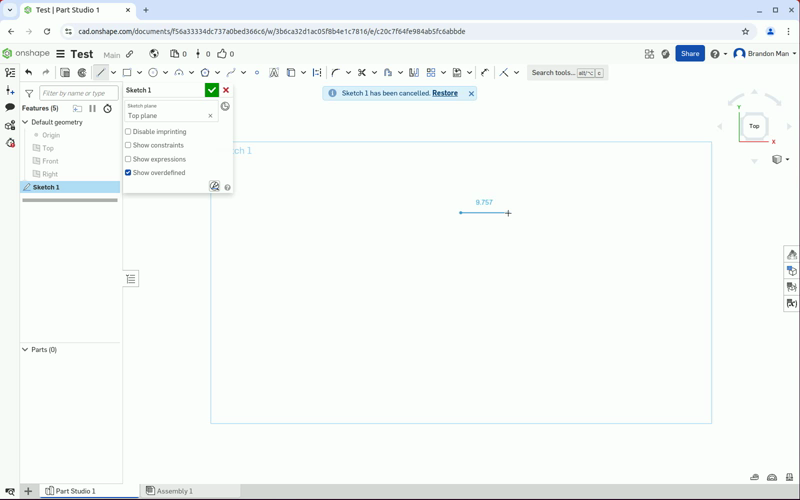
key_down(shift)
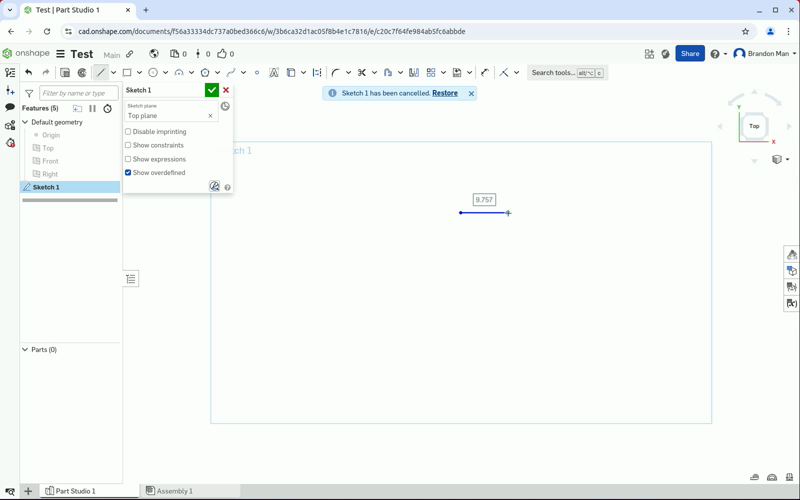
mouse_move(538, 212)
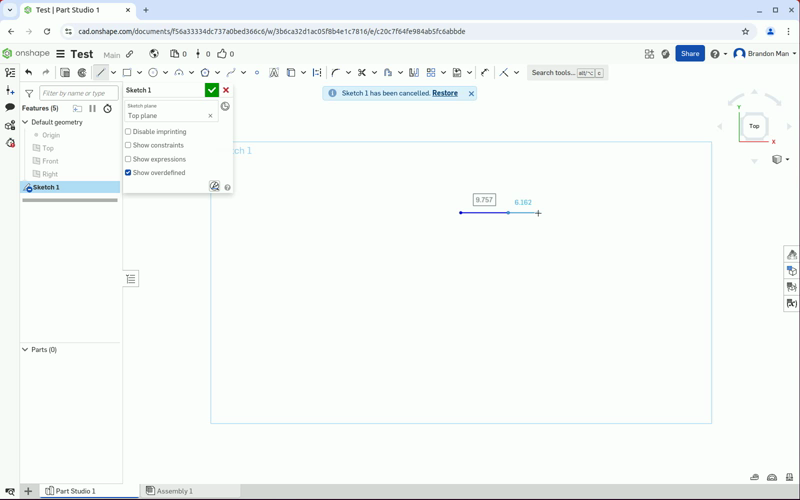
mouse_move(508, 169)
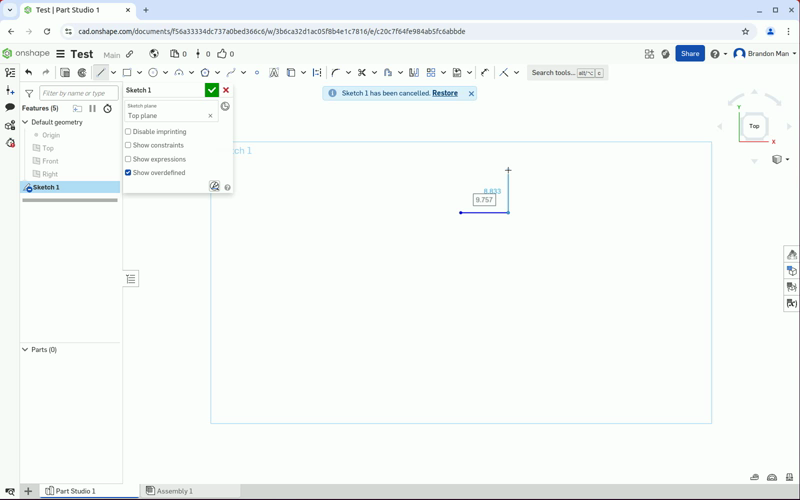
click(508, 169)
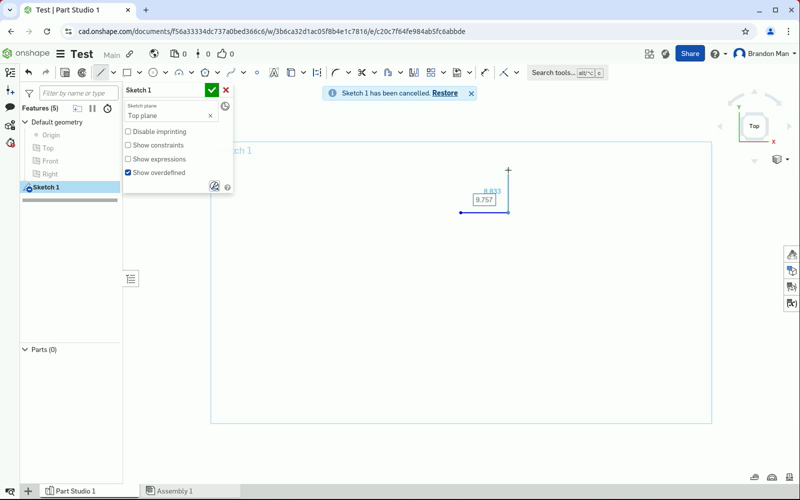
key_up(shift)
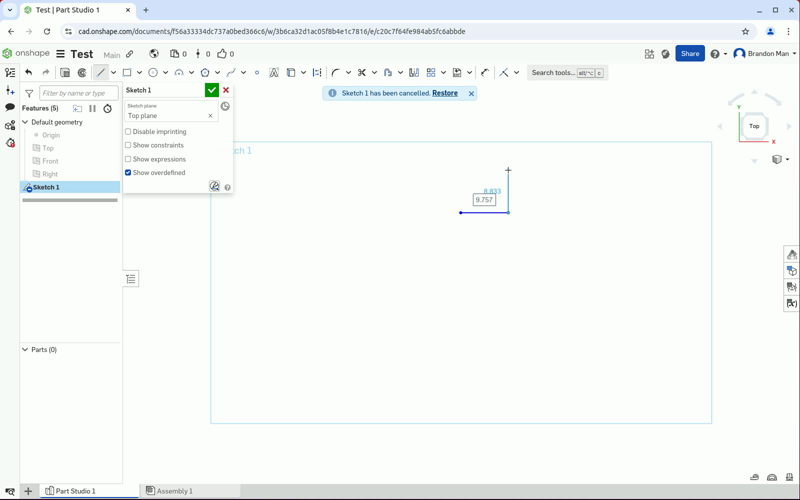
key_down(shift)
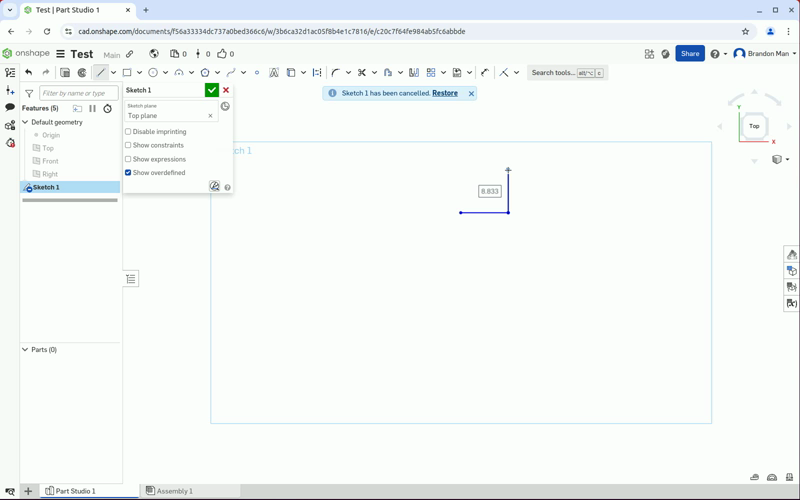
mouse_move(538, 169)
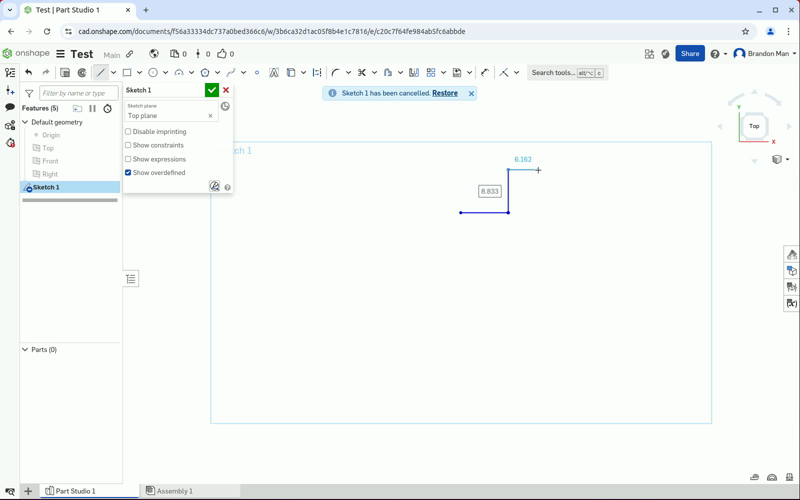
mouse_move(460, 169)
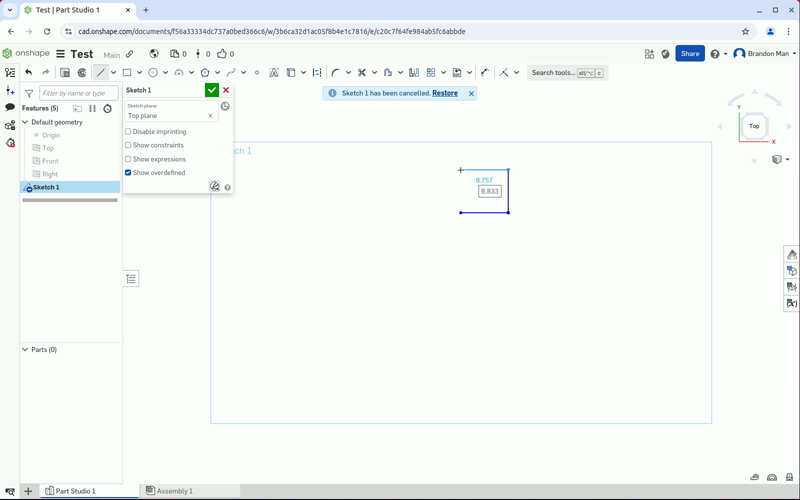
click(460, 169)
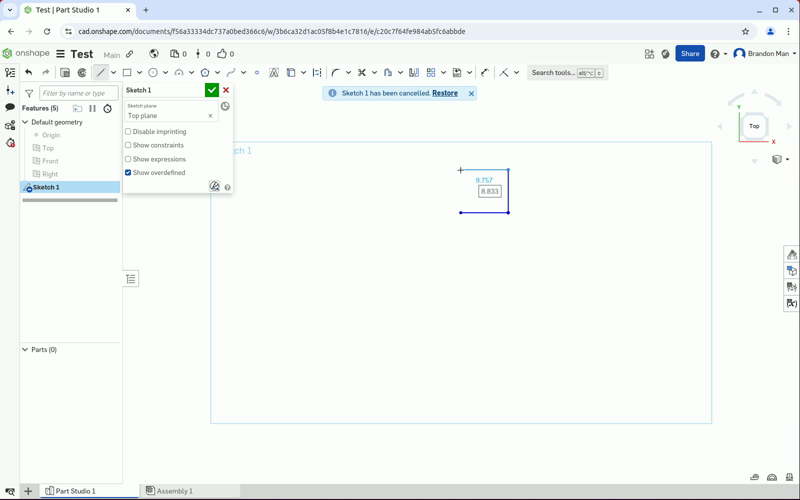
key_up(shift)
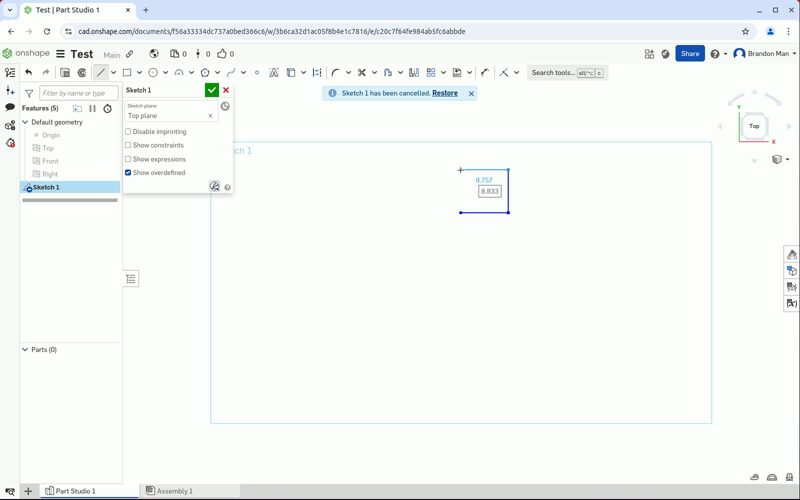
mouse_move(490, 169)
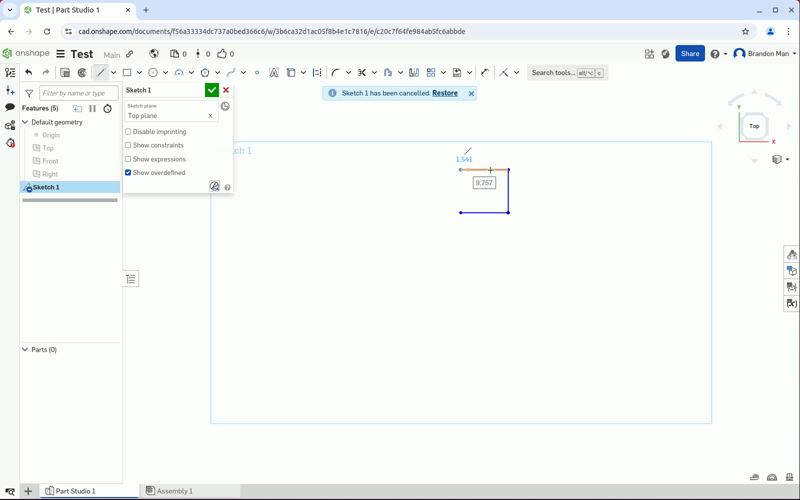
key_down(shift)
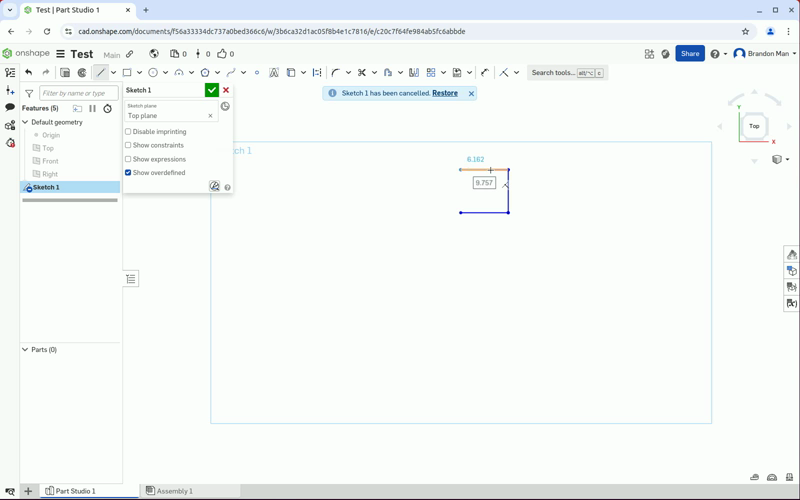
mouse_move(460, 212)
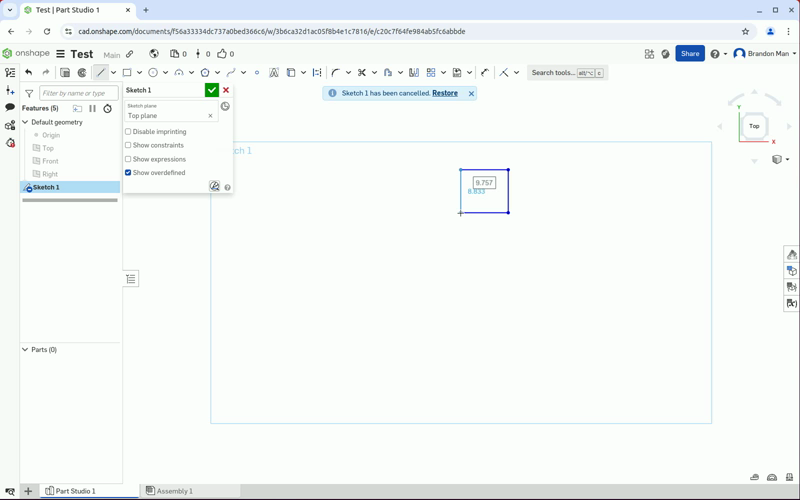
key_up(shift)
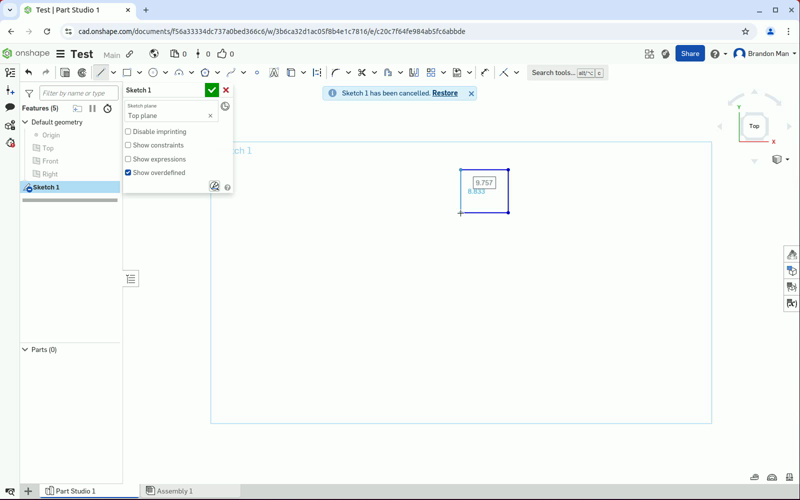
click(460, 212)
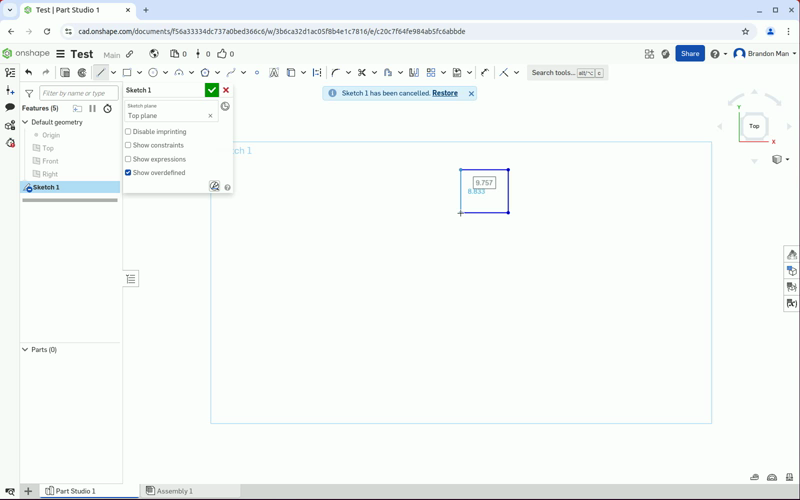
key(esc)
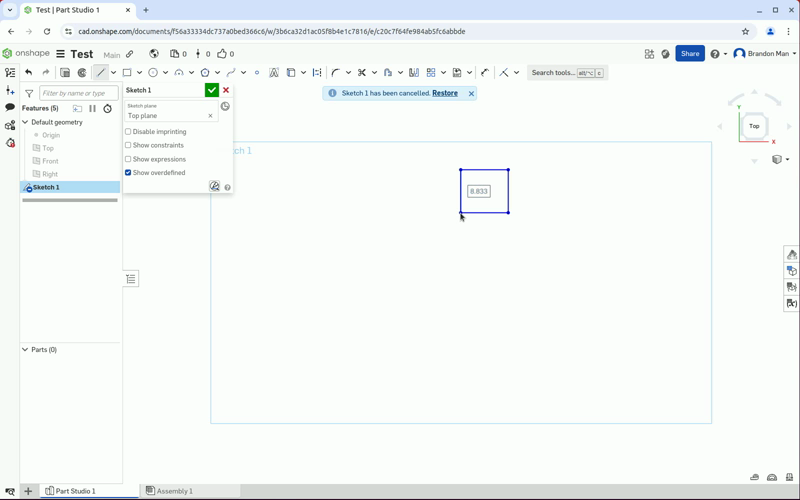
key(c)
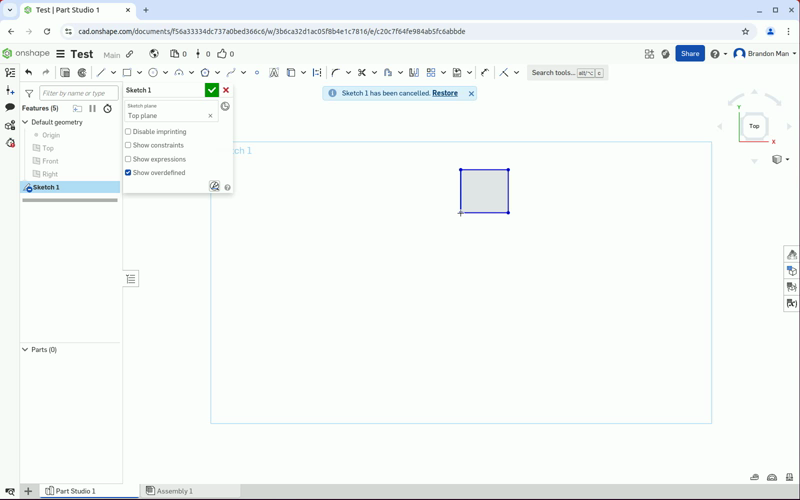
key_down(shift)
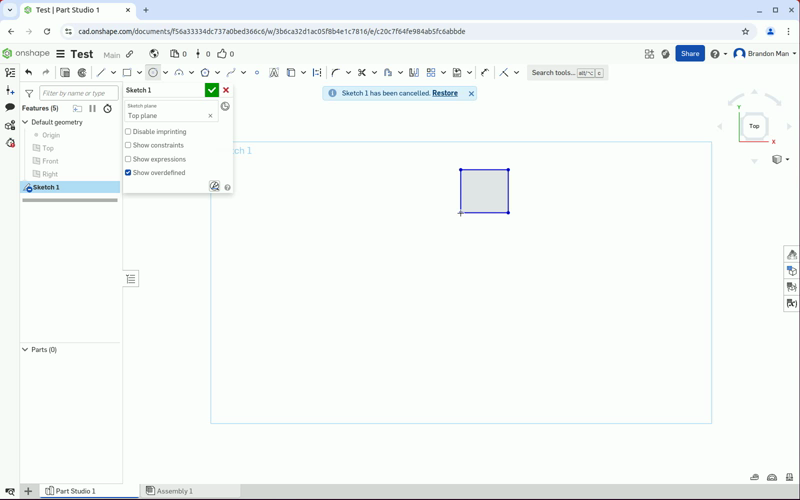
mouse_move(484, 186)
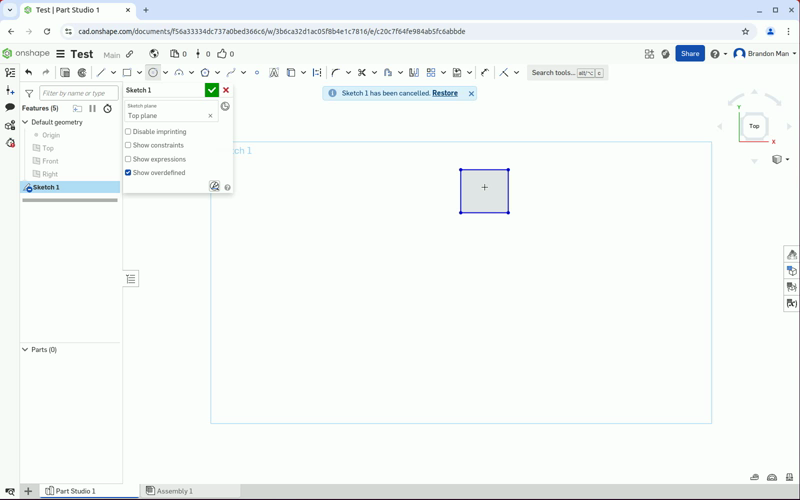
click(484, 186)
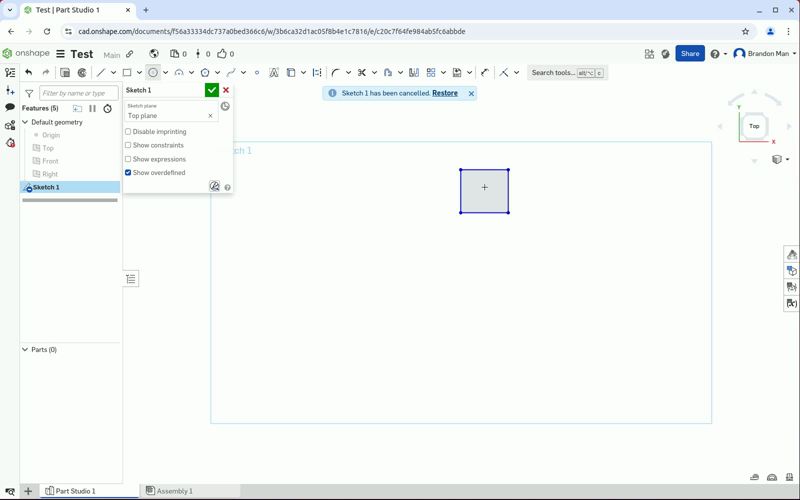
key_up(shift)
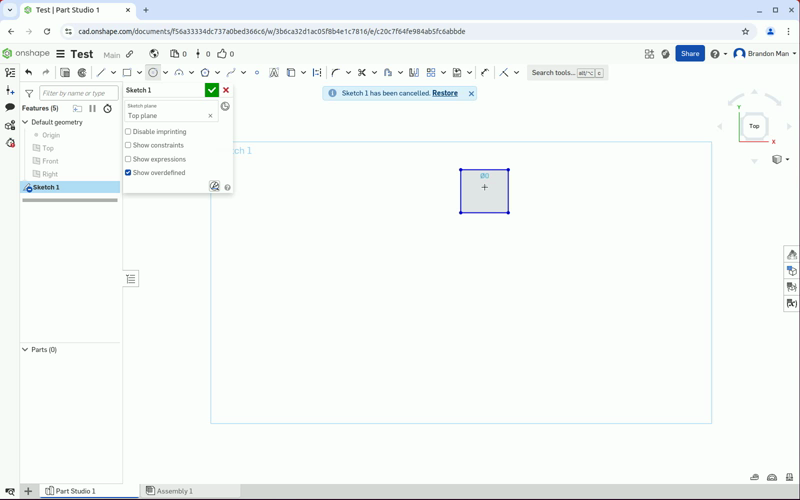
mouse_move(487, 186)
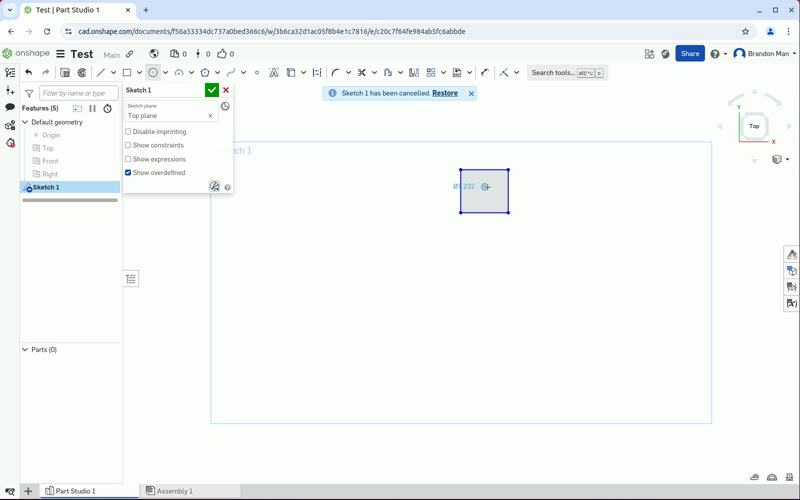
click(487, 186)
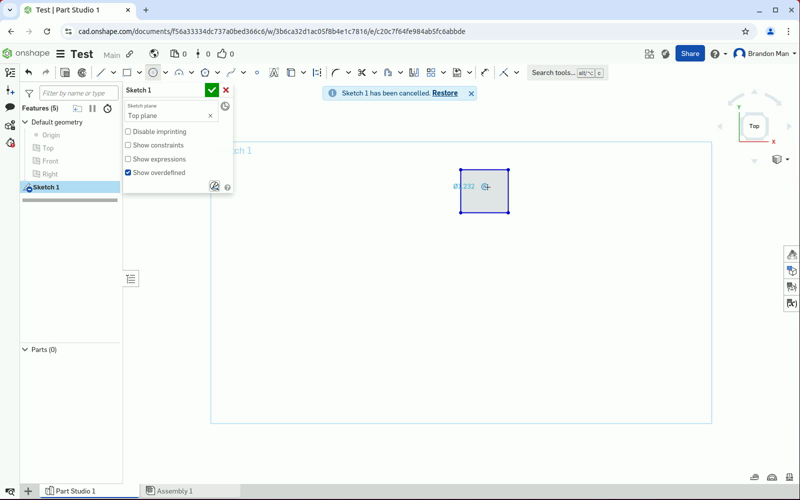
key(esc)
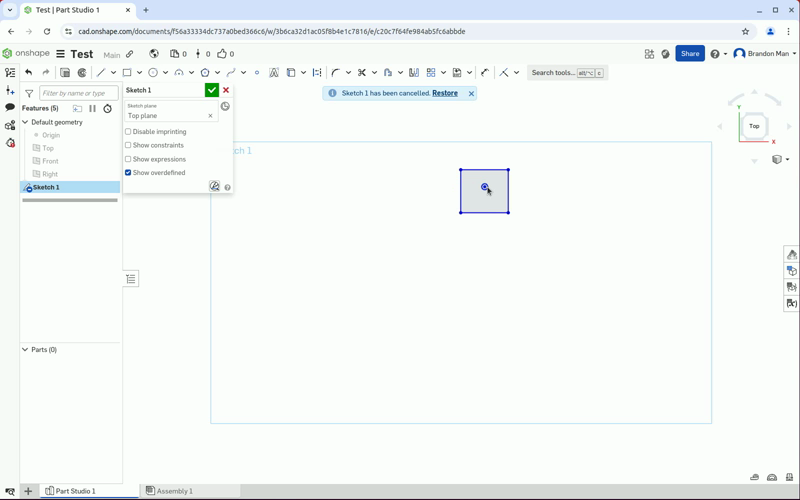
mouse_move(469, 203)
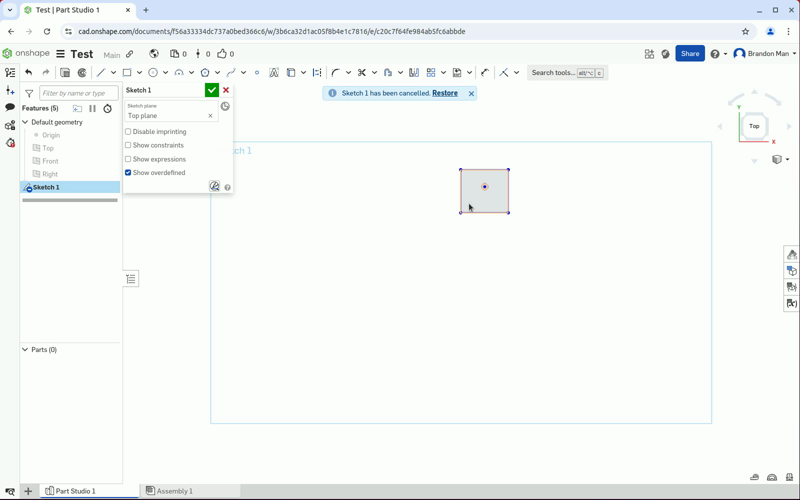
click(469, 203)
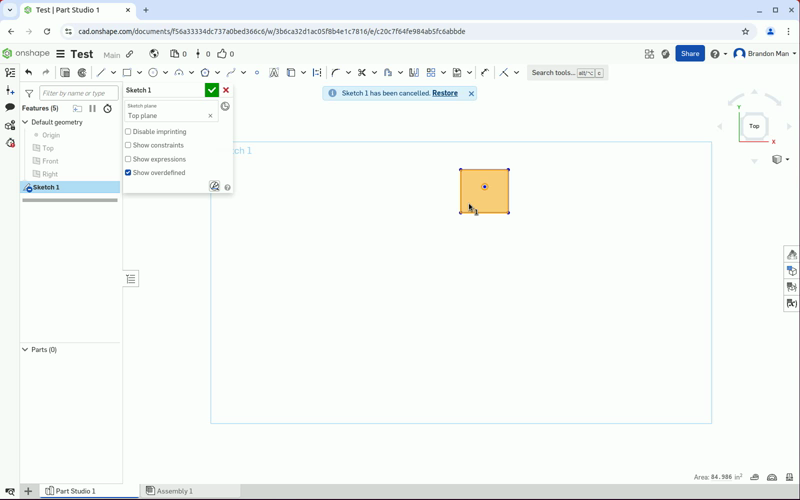
mouse_move(73, 352)
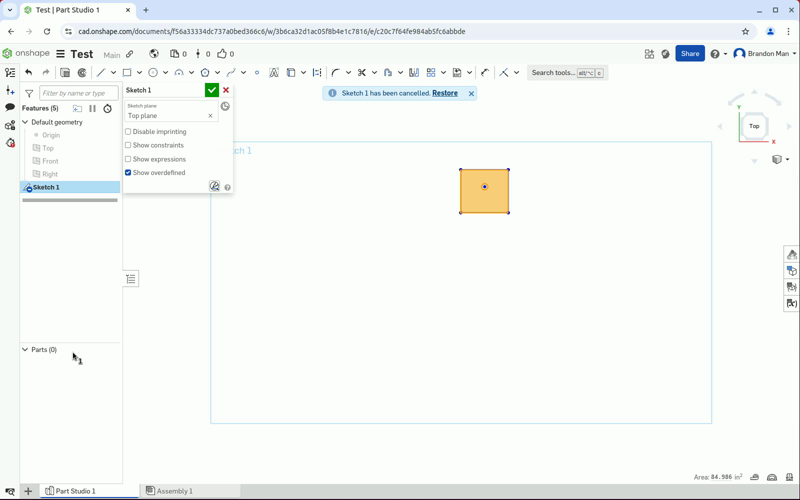
key(shift+y)
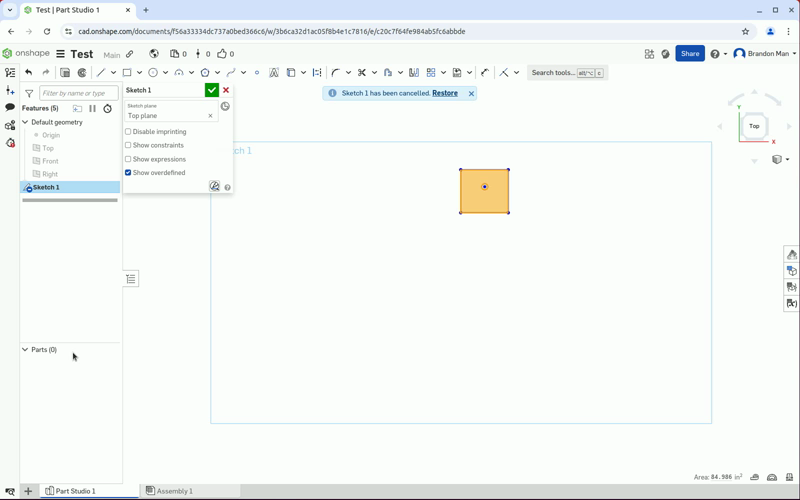
key(shift+e)
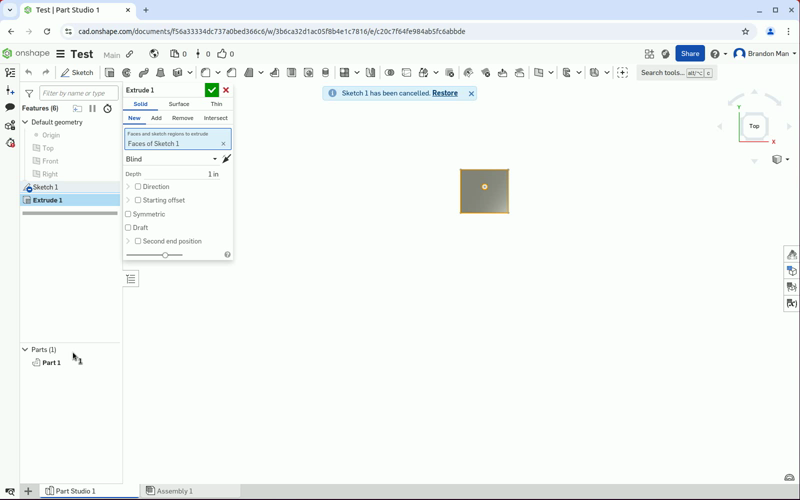
mouse_move(143, 106)
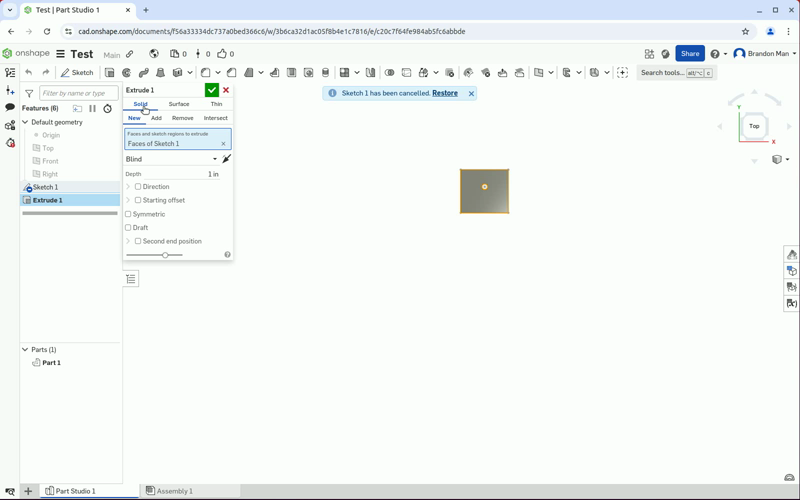
click(143, 106)
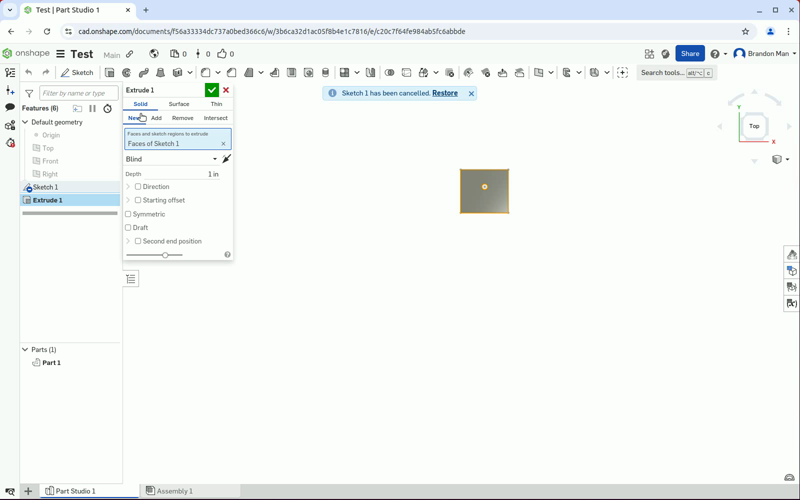
mouse_move(137, 120)
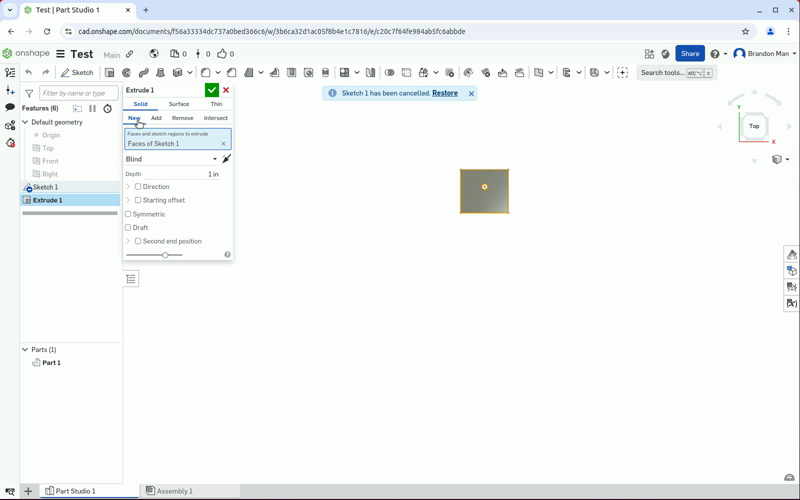
click(137, 120)
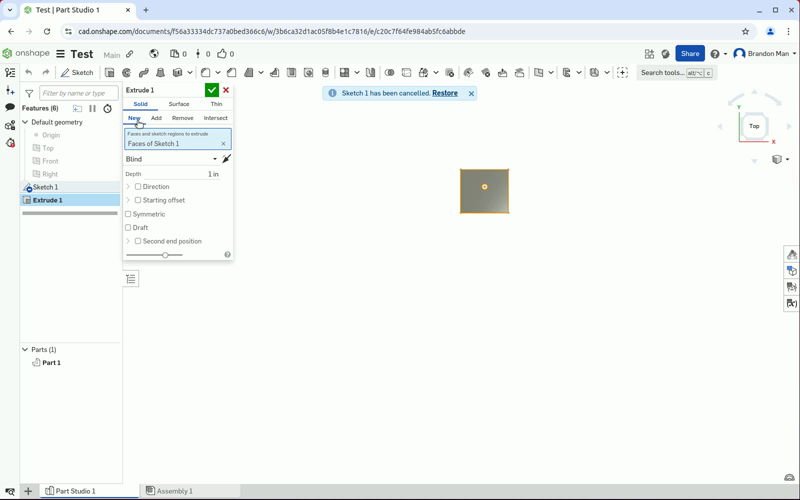
key(tab, 4)
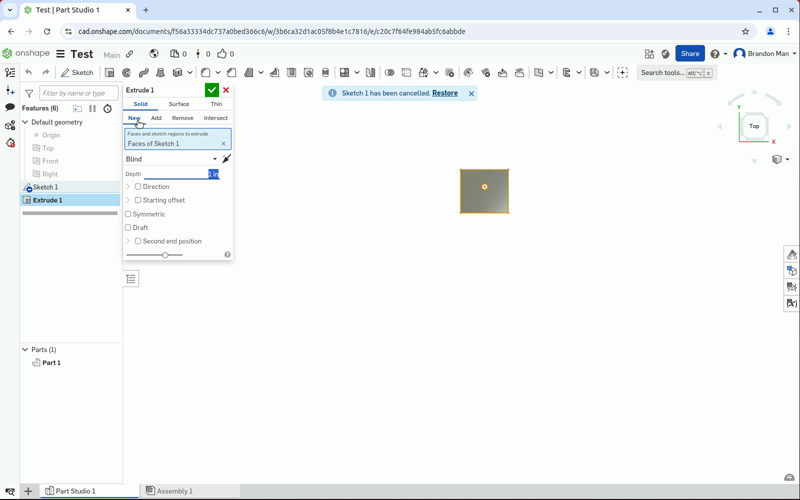
text(0.722)
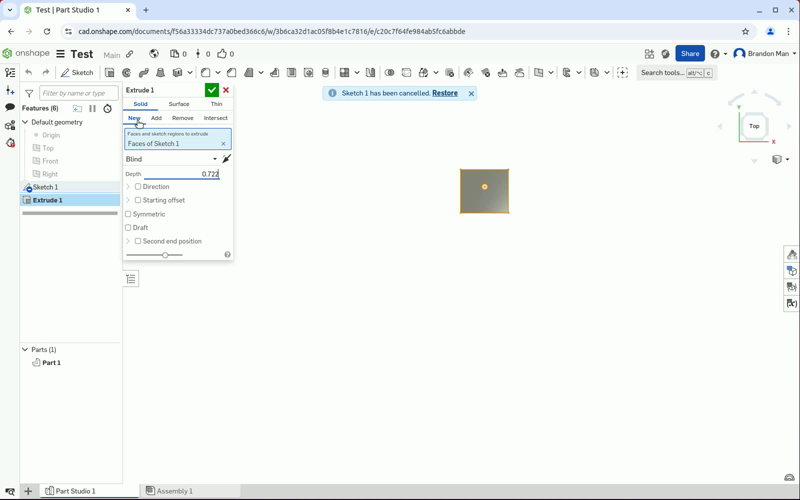
key(enter)
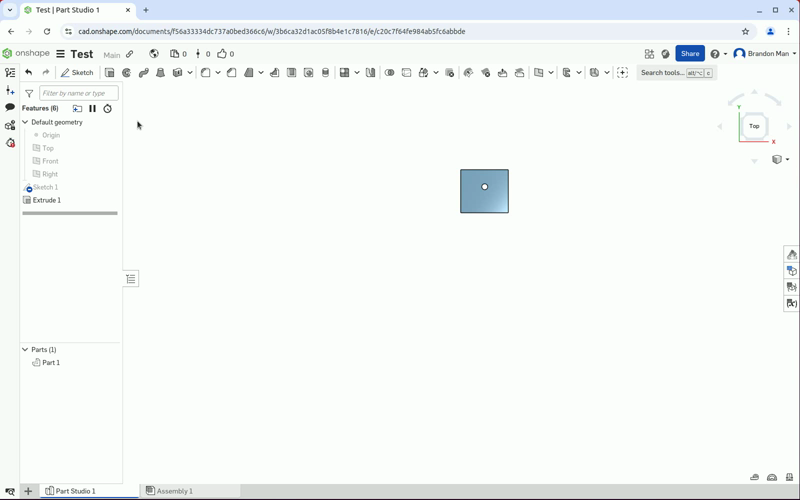
key(shift+h)
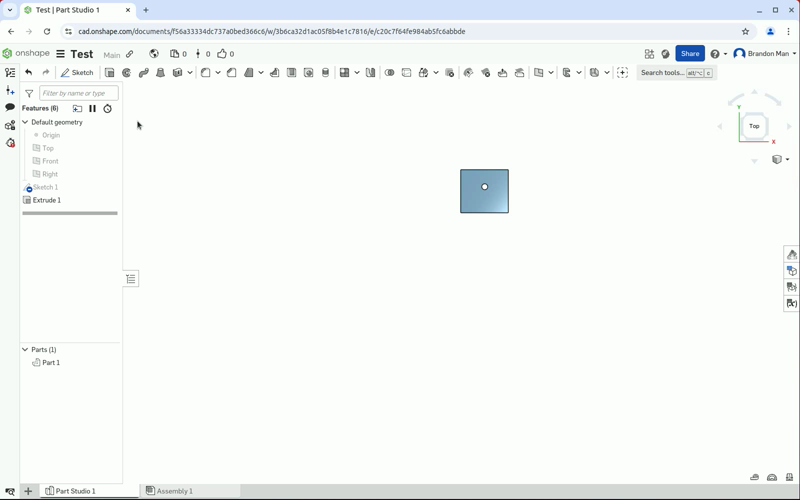
key(shift+h)
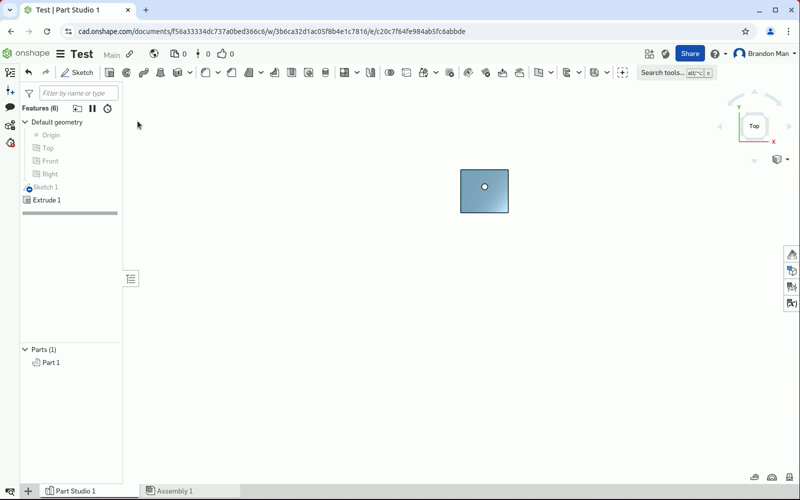
mouse_move(73, 189)
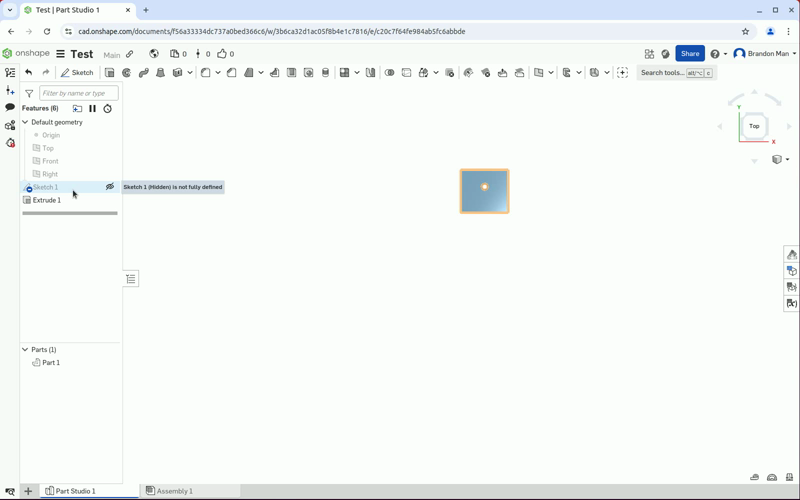
click(73, 189)
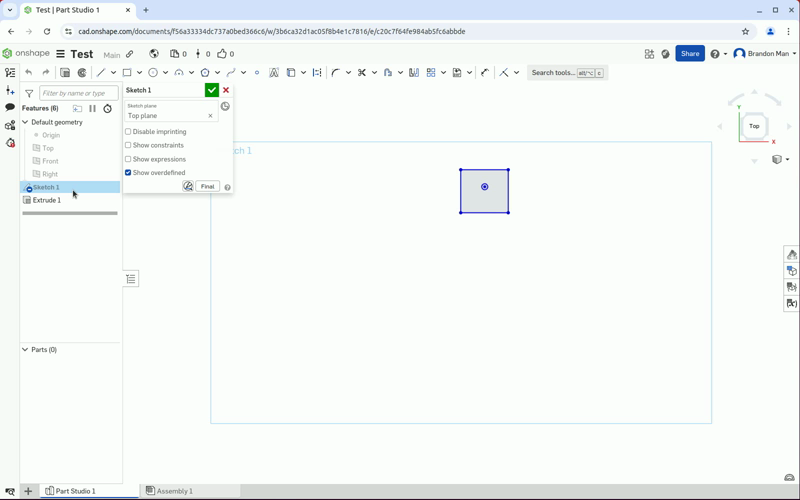
mouse_move(229, 92)
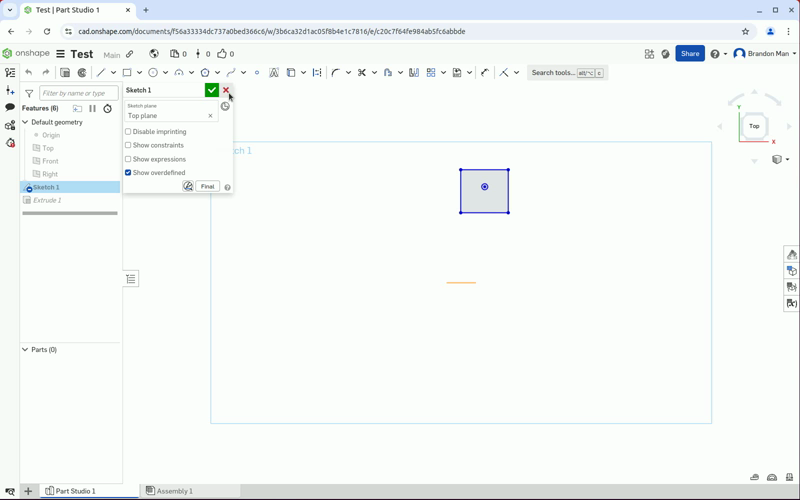
click(229, 92)
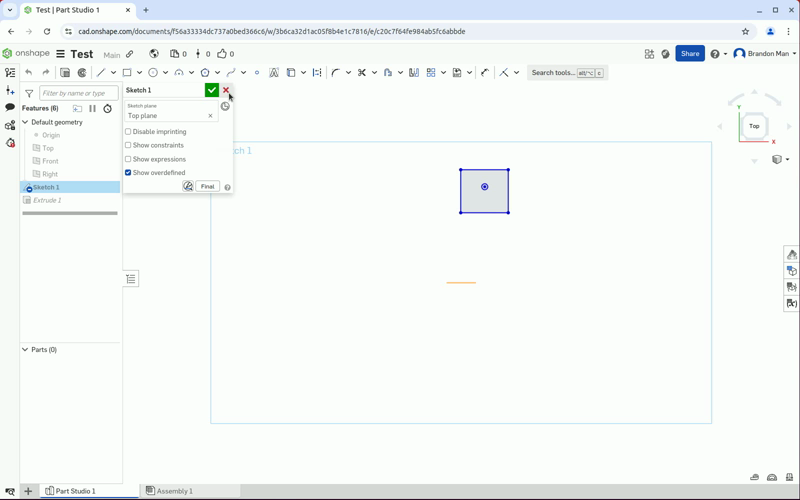
key(shift+s)
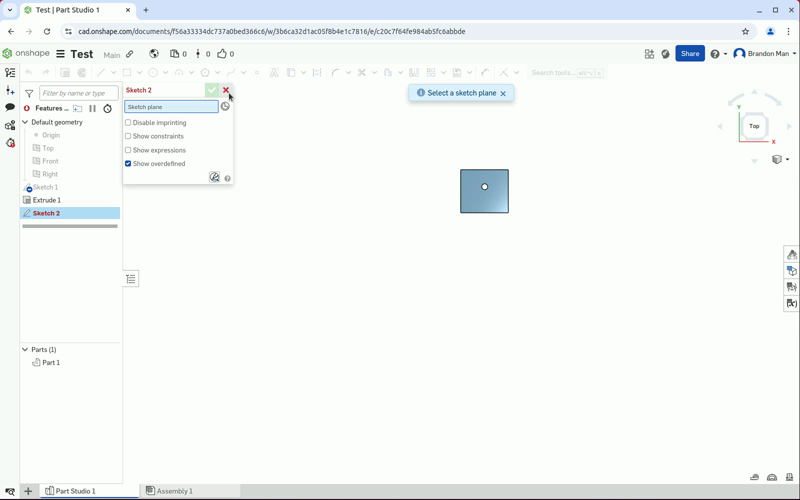
mouse_move(73, 150)
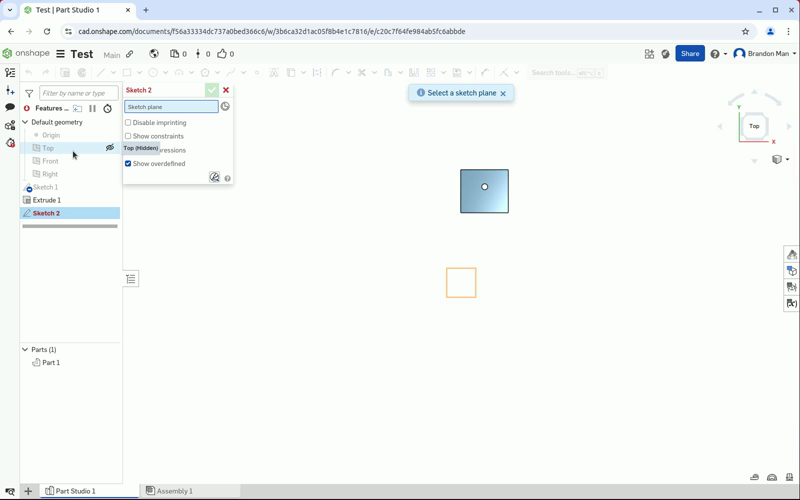
click(73, 150)
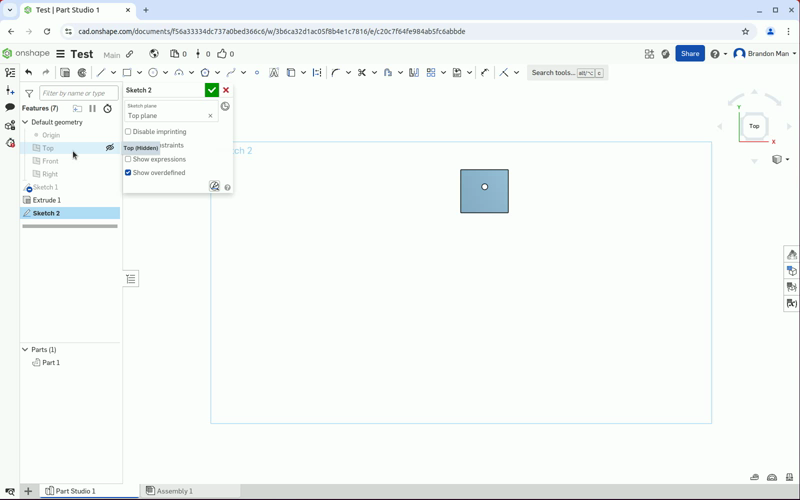
mouse_move(73, 352)
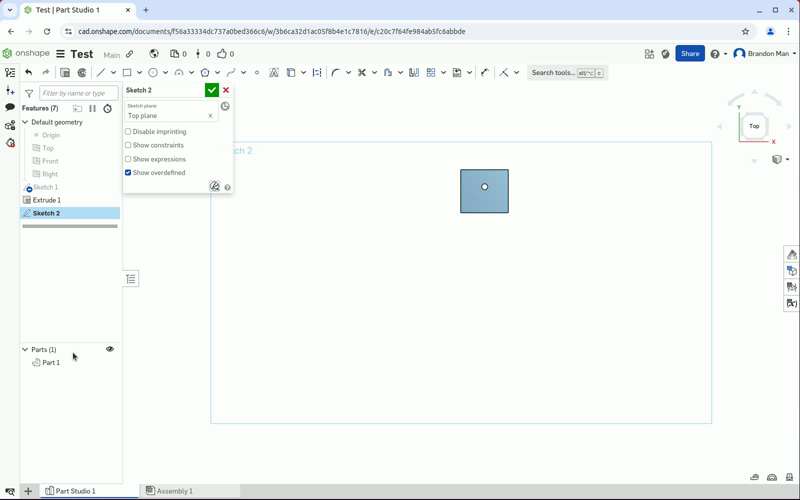
key(y)
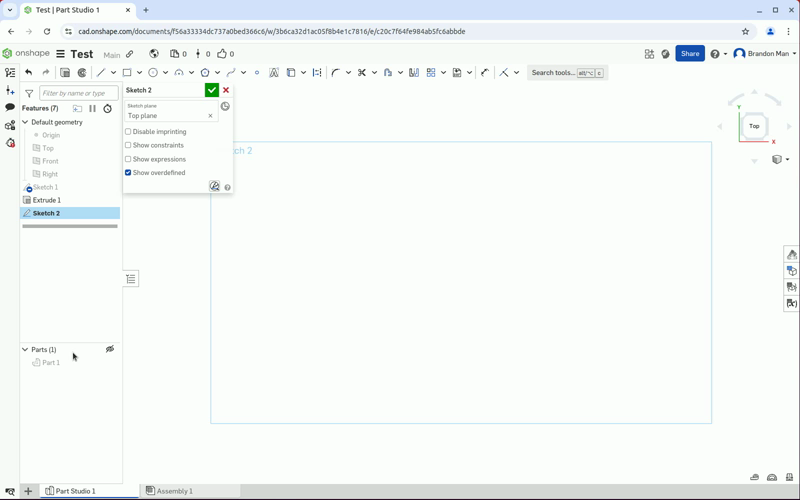
key(l)
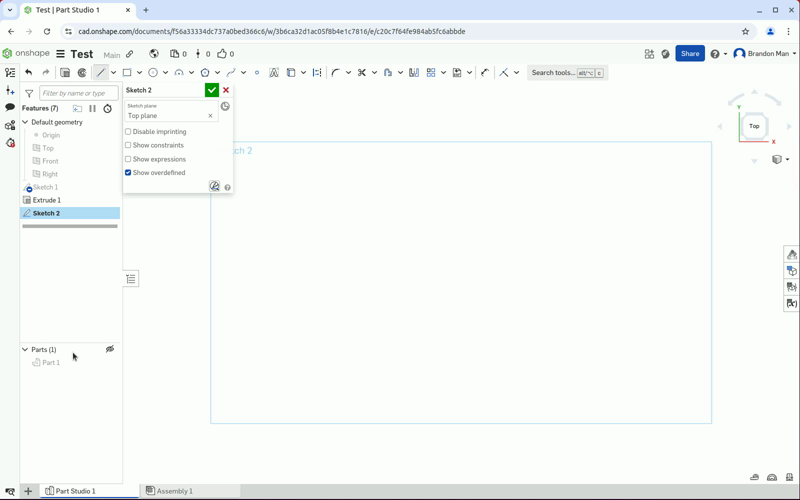
key_down(shift)
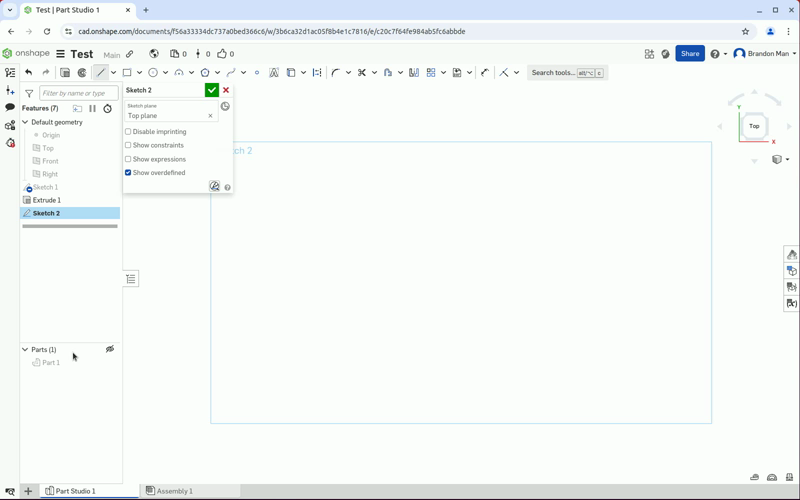
mouse_move(460, 251)
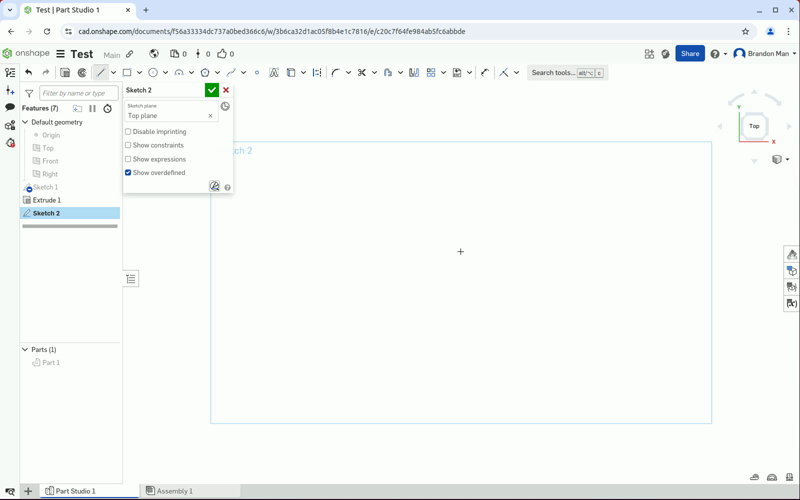
click(460, 251)
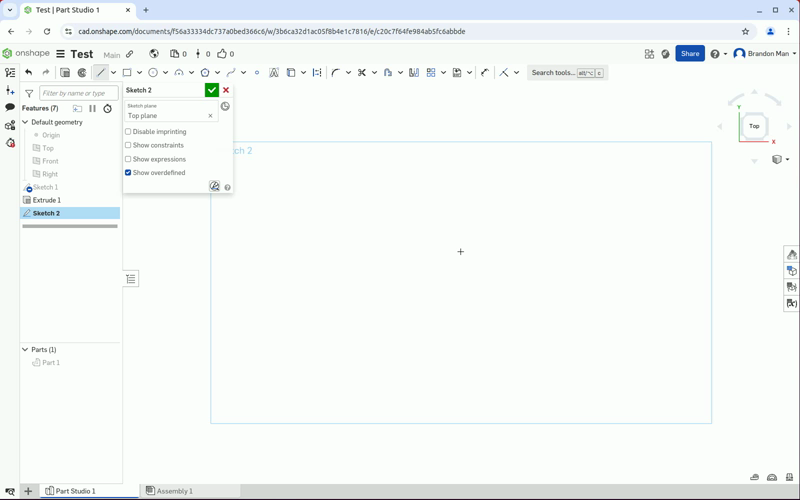
key_up(shift)
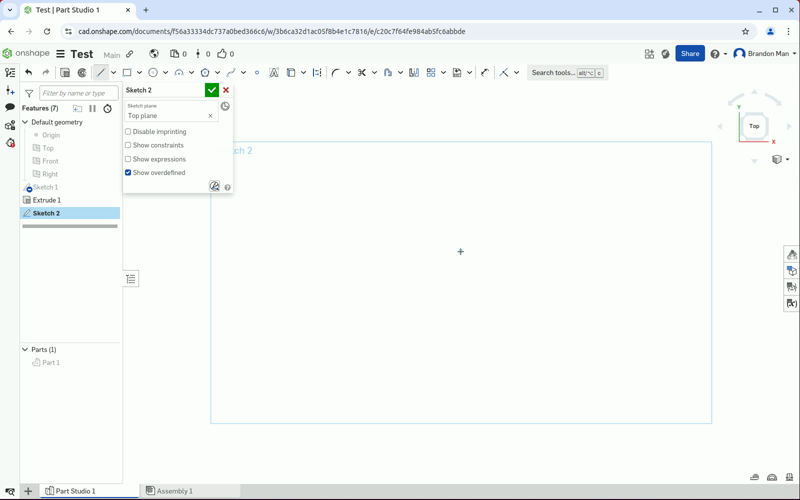
key_down(shift)
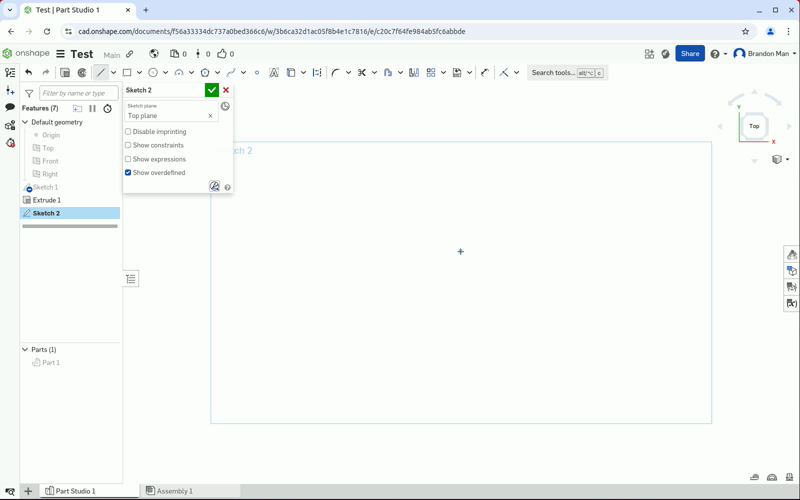
mouse_move(490, 251)
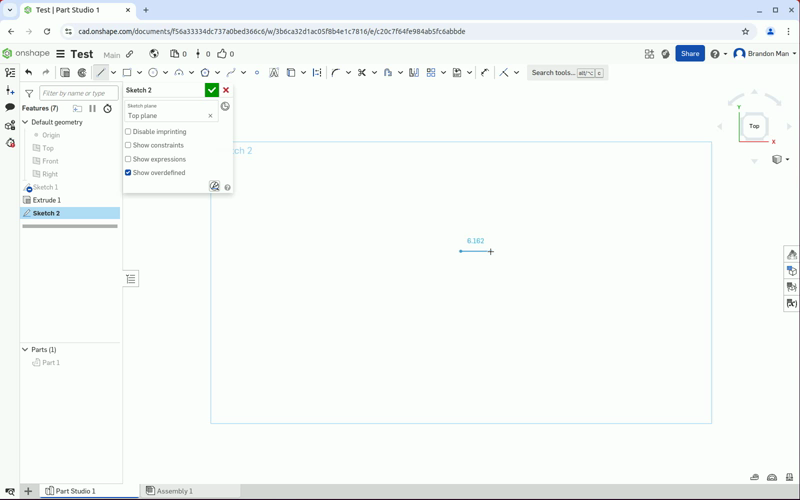
mouse_move(508, 251)
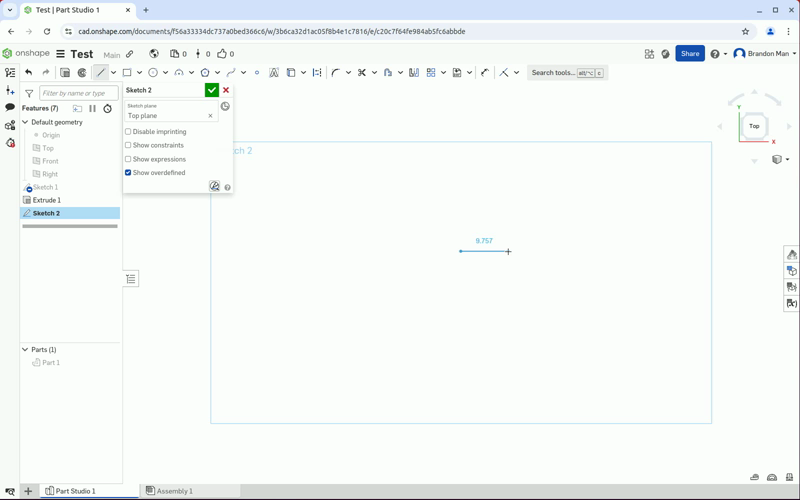
click(508, 251)
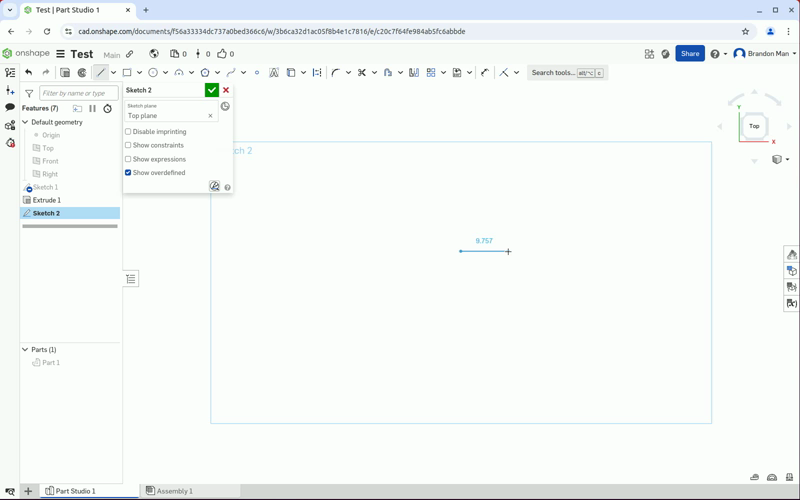
key_up(shift)
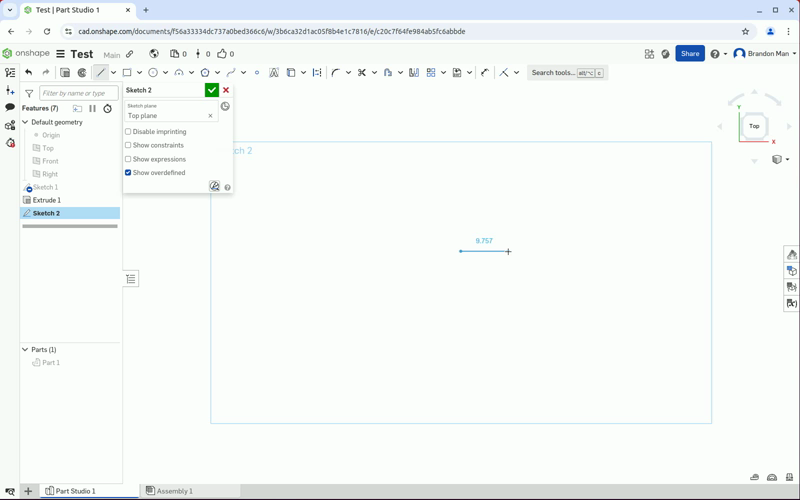
key_down(shift)
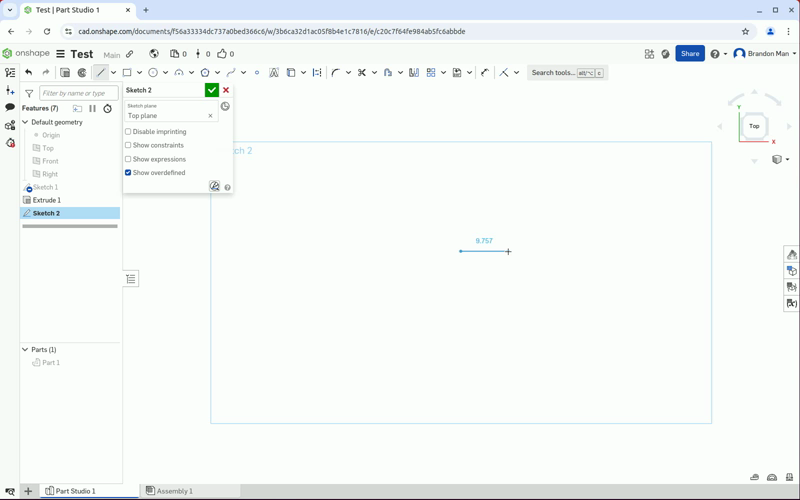
mouse_move(538, 251)
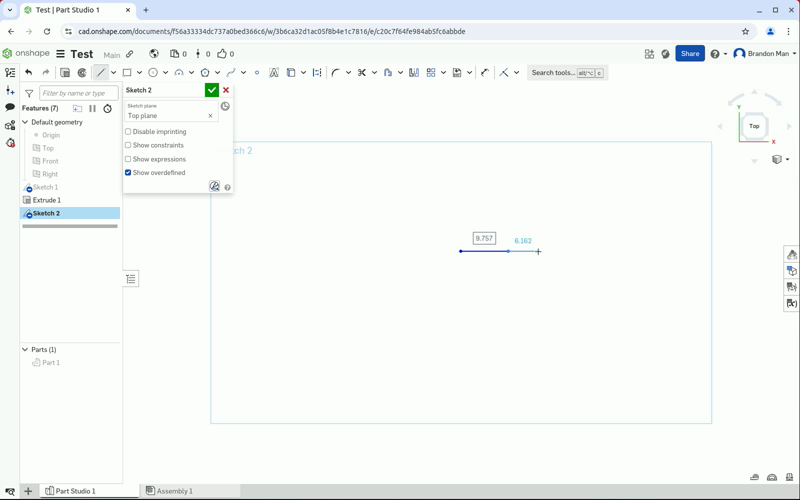
mouse_move(508, 211)
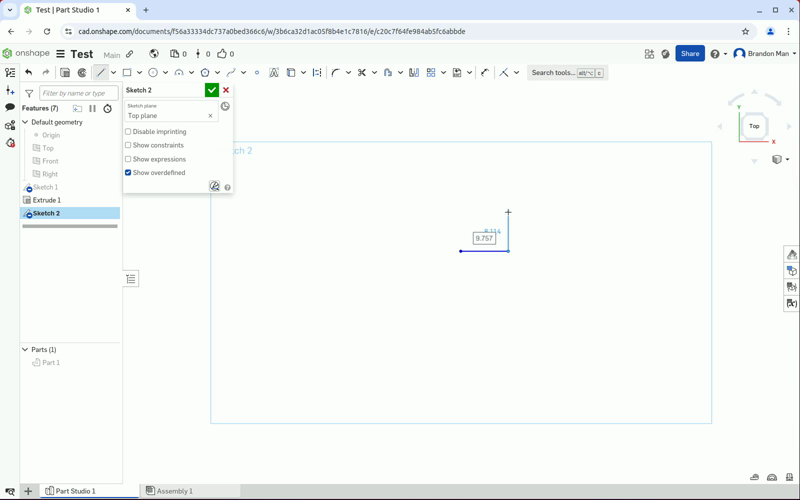
click(508, 211)
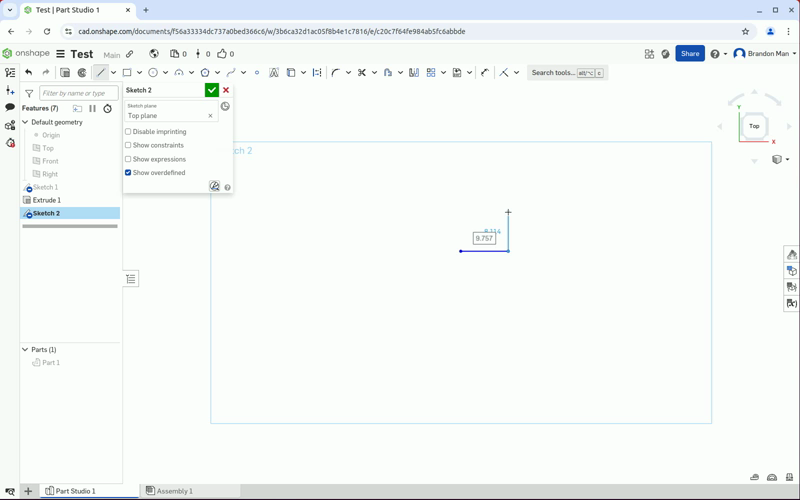
key_up(shift)
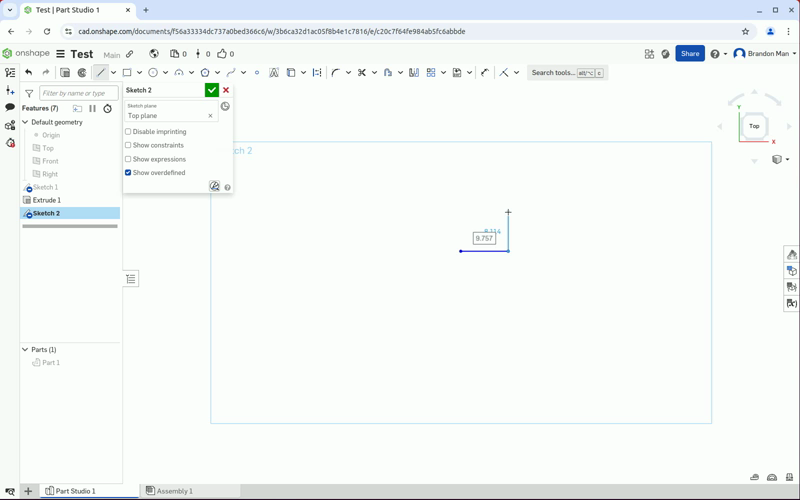
key_down(shift)
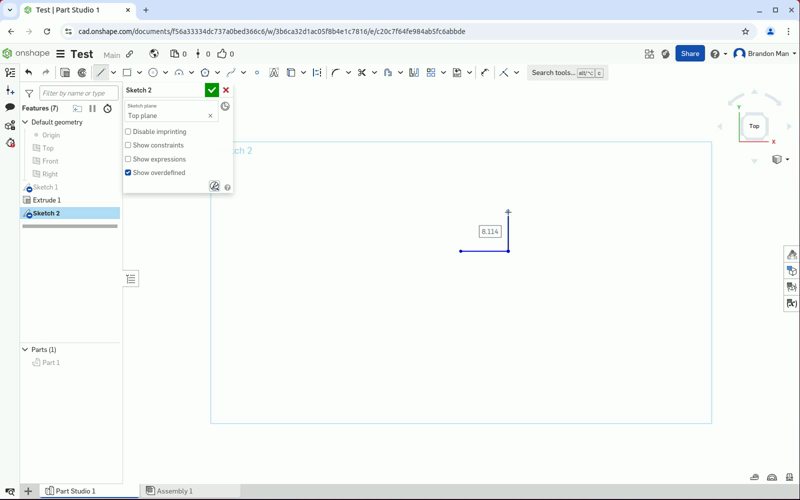
mouse_move(538, 211)
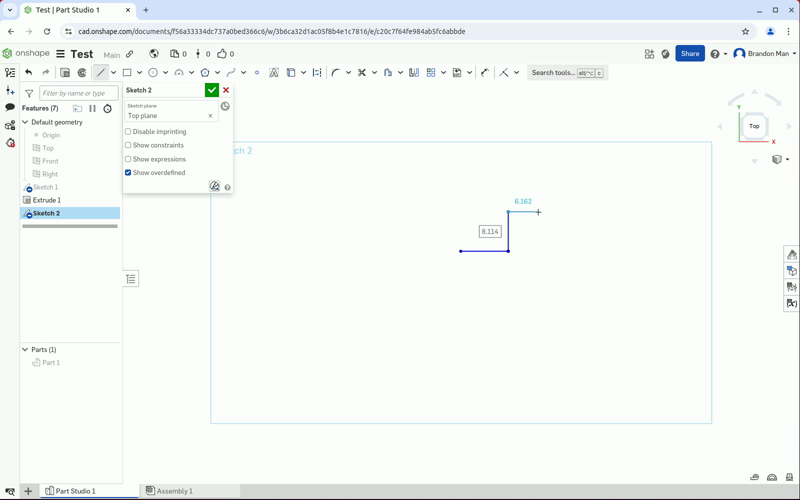
mouse_move(460, 211)
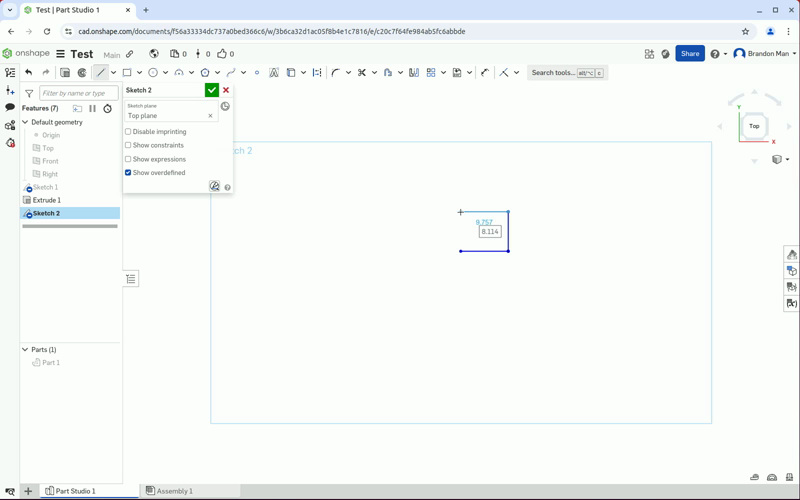
click(460, 211)
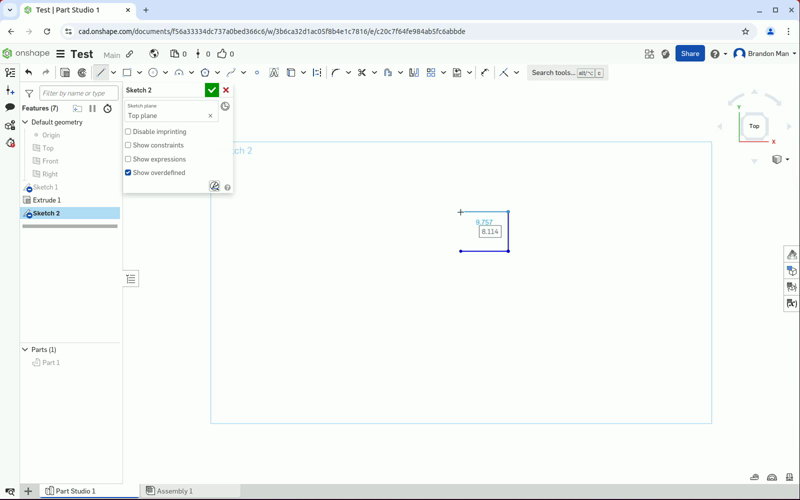
key_up(shift)
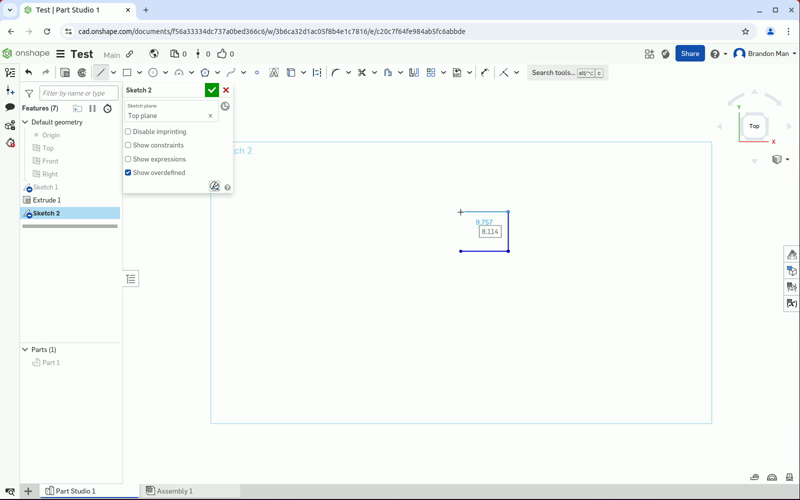
mouse_move(490, 211)
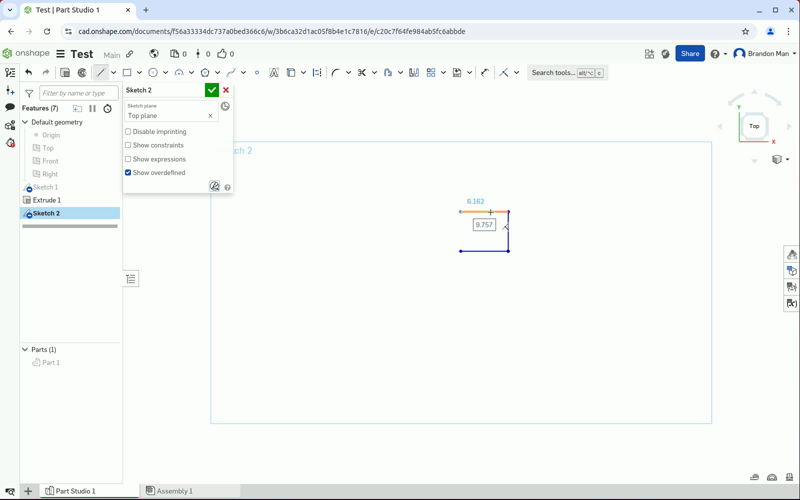
key_down(shift)
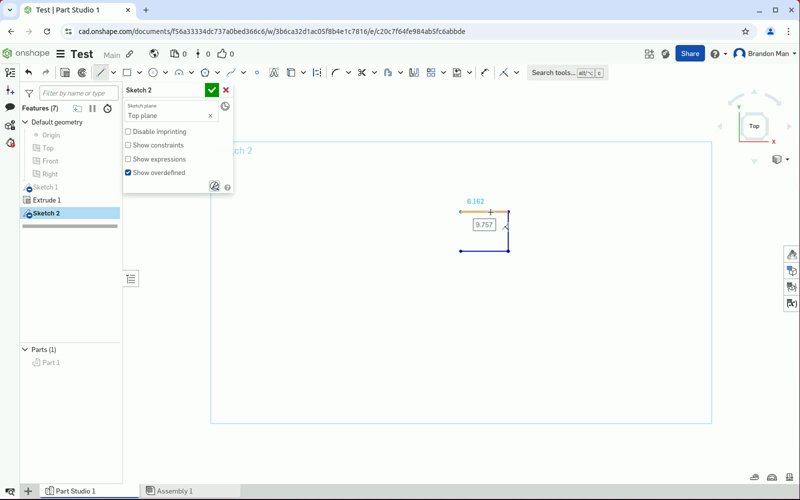
mouse_move(460, 251)
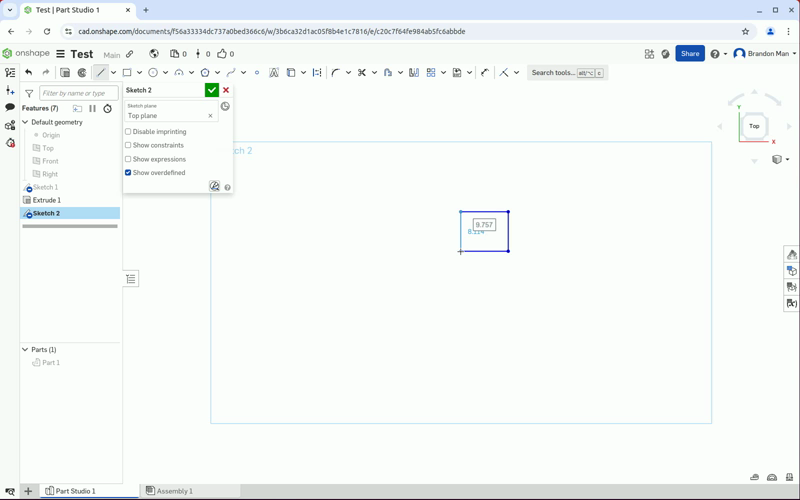
key_up(shift)
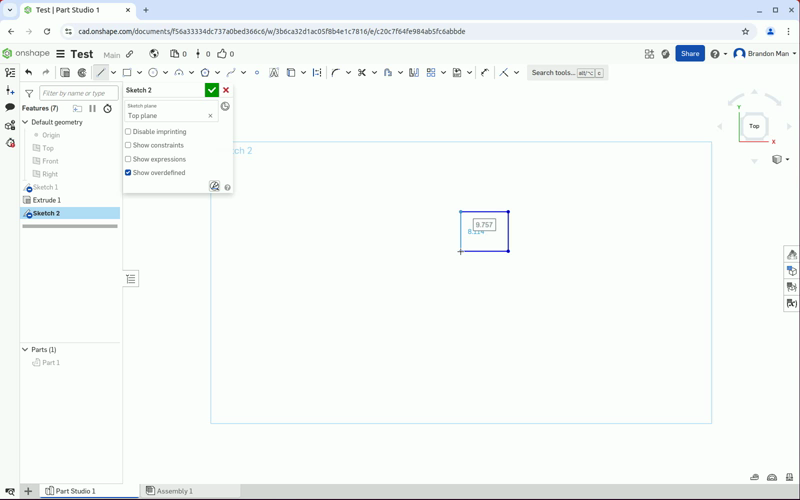
click(460, 251)
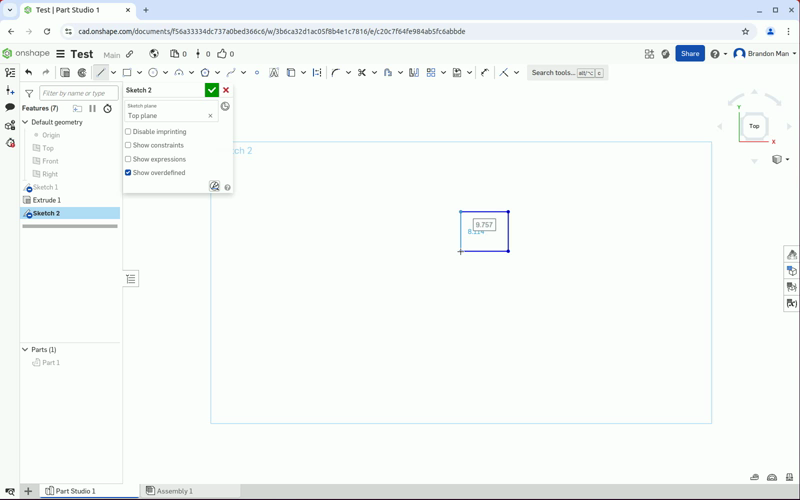
key(esc)
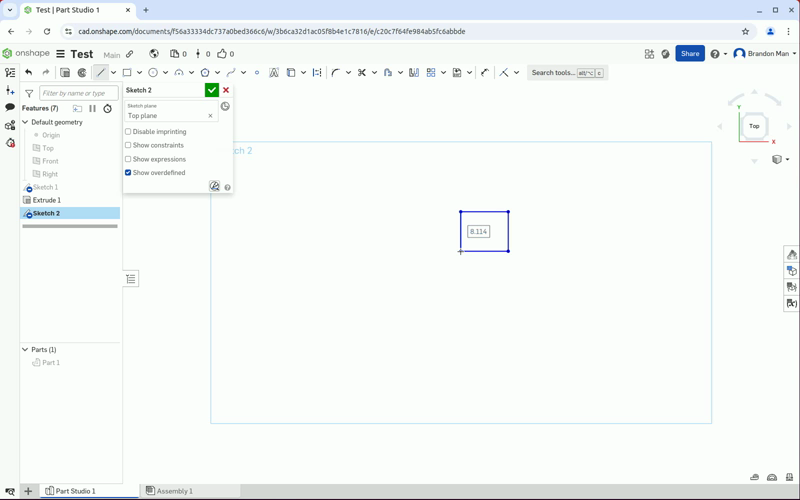
mouse_move(473, 215)
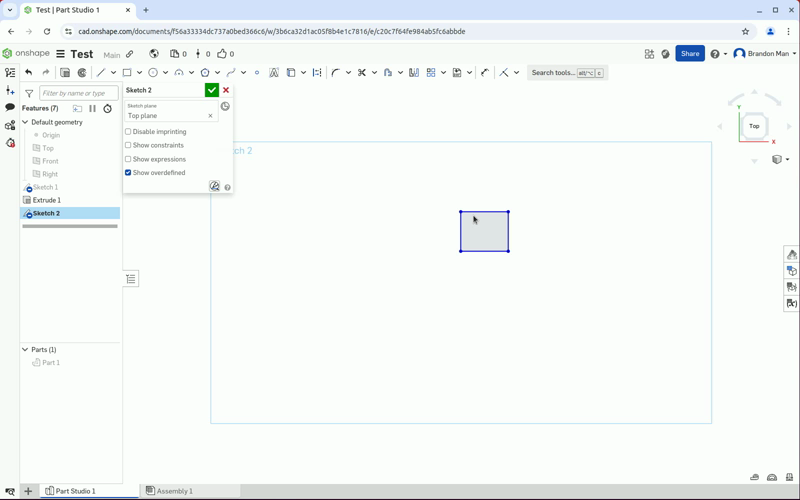
click(473, 215)
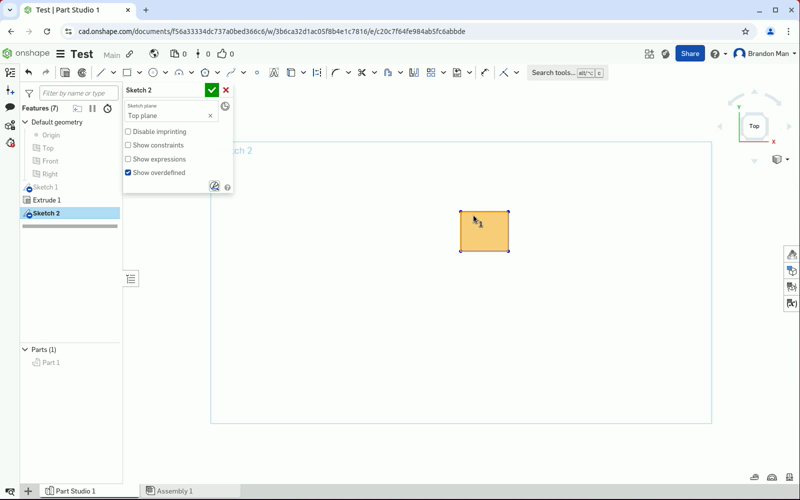
mouse_move(73, 352)
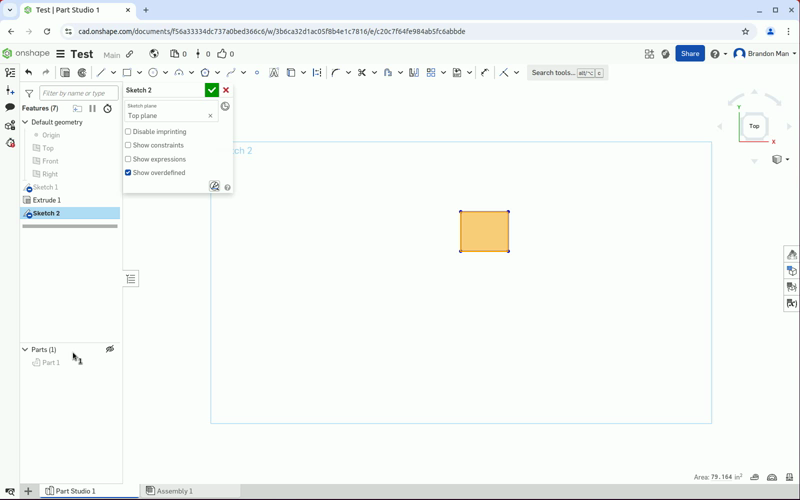
key(shift+y)
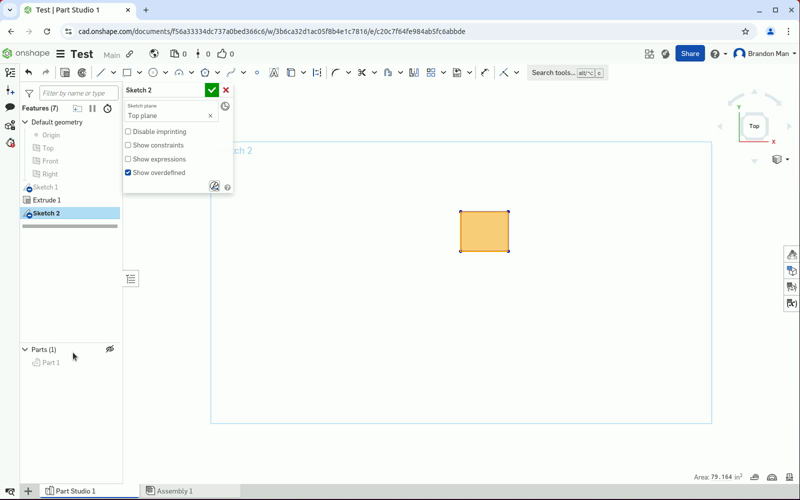
key(shift+e)
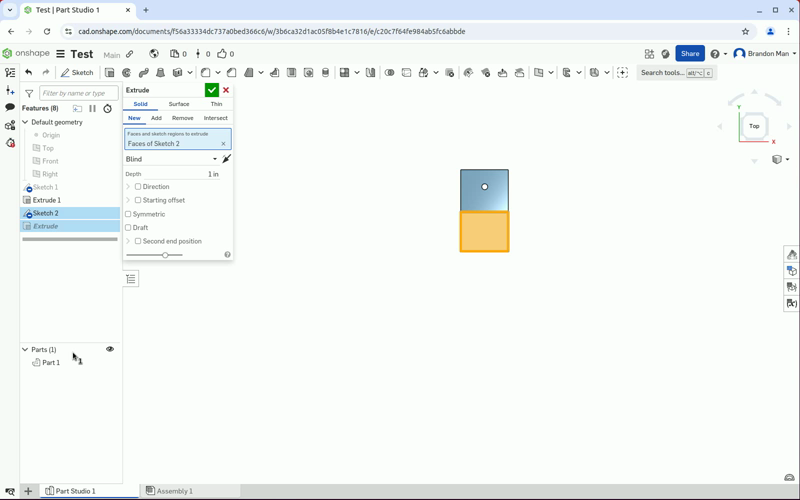
mouse_move(143, 106)
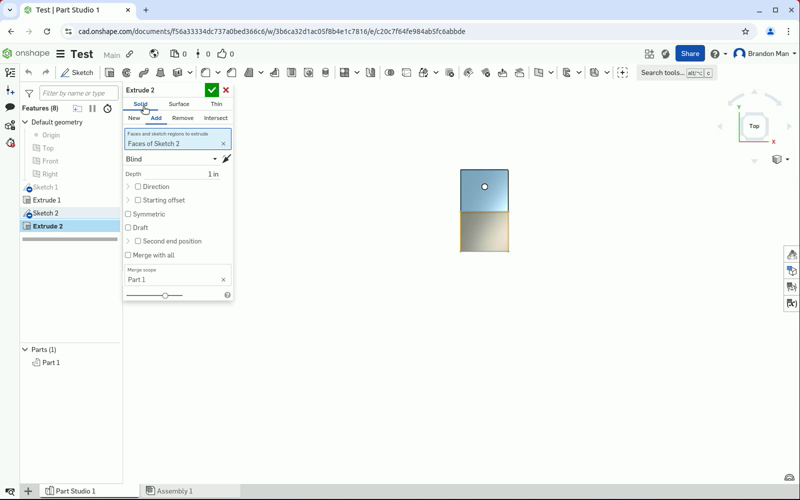
click(143, 106)
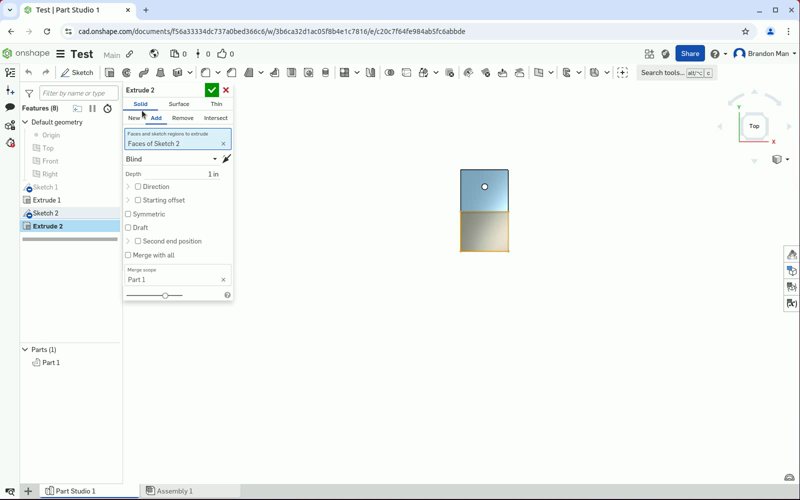
mouse_move(137, 120)
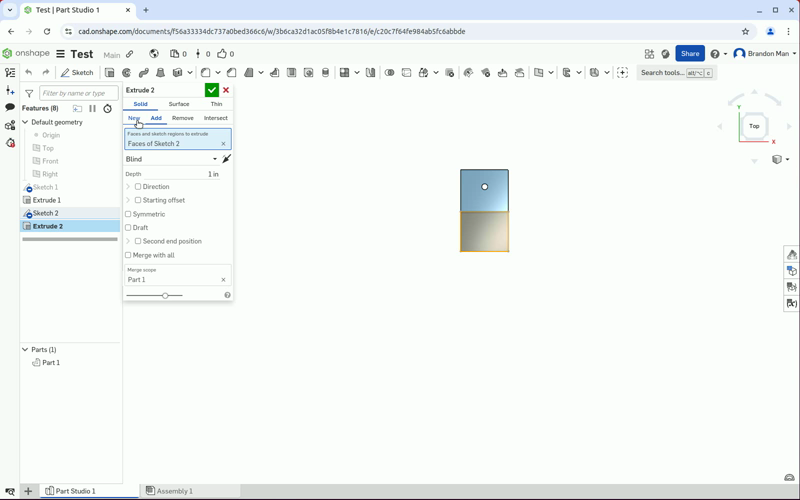
click(137, 120)
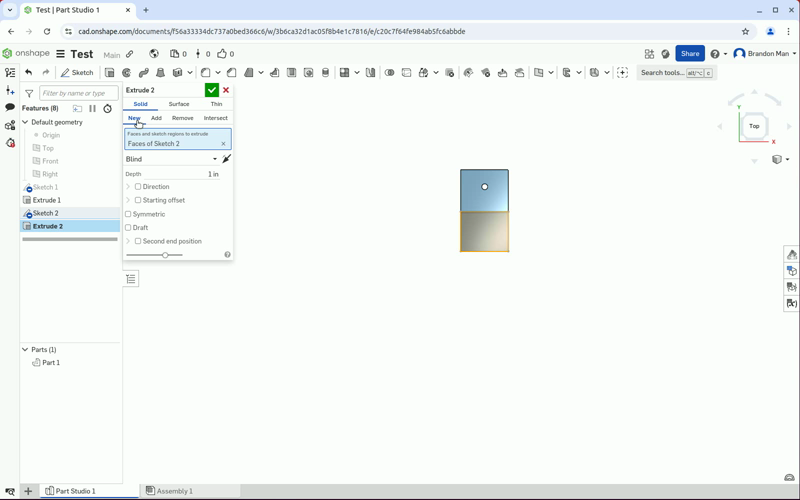
key(tab, 4)
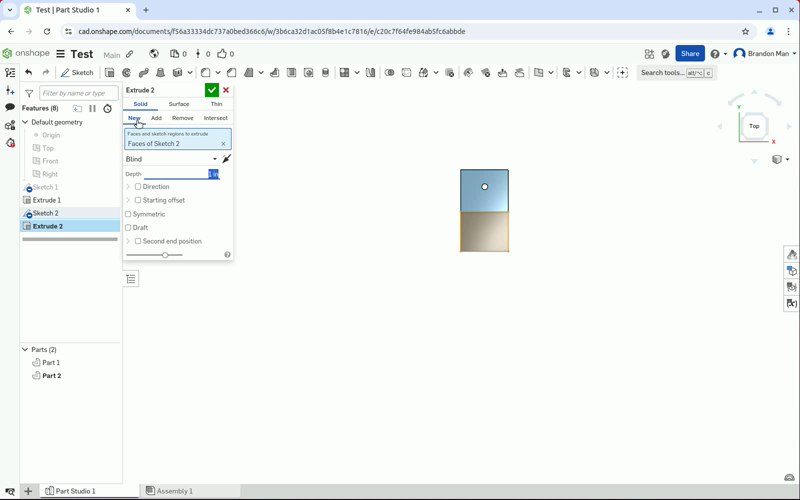
text(0.722)
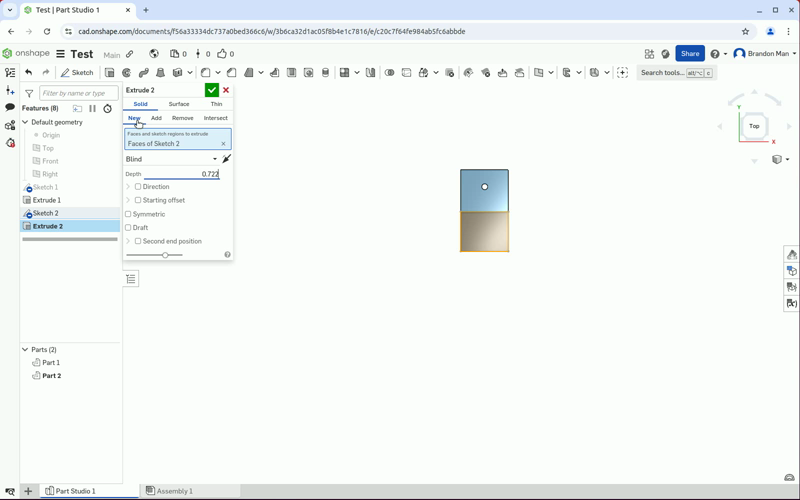
key(enter)
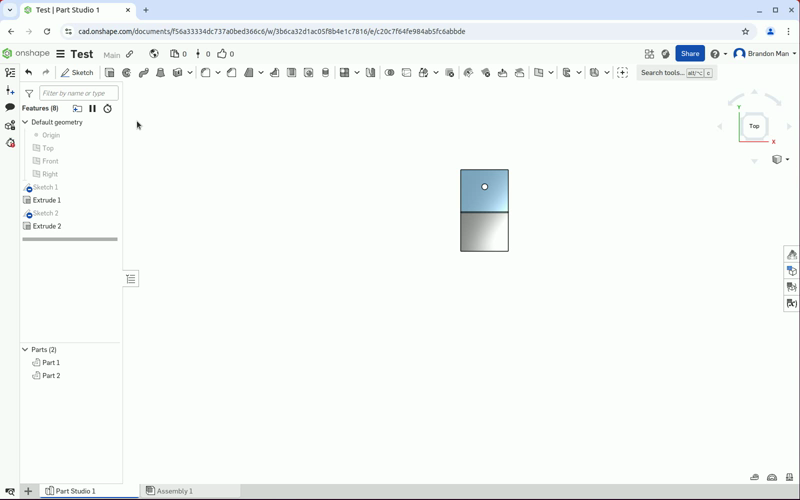
key(shift+h)
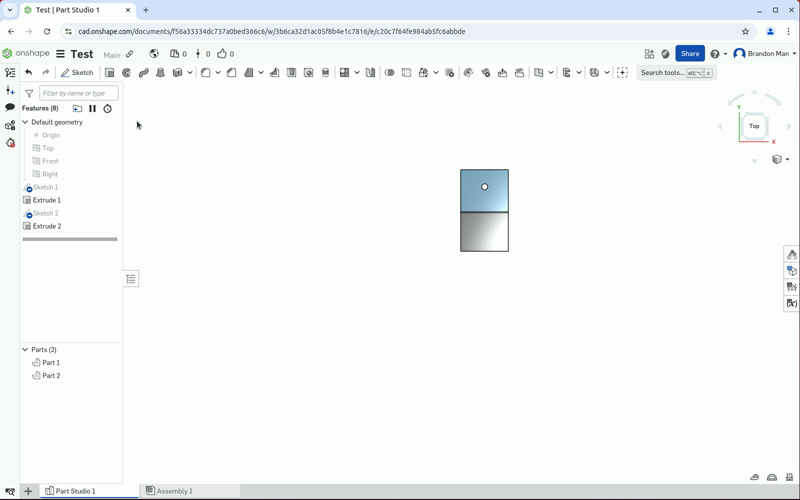
key(shift+h)
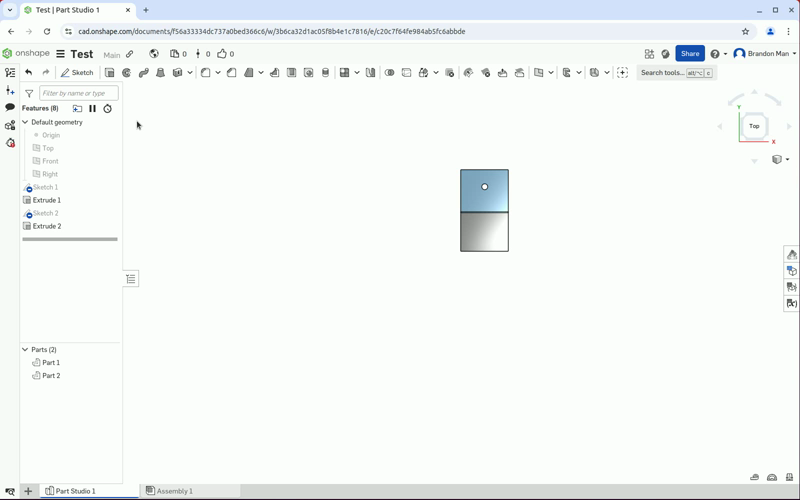
mouse_move(73, 189)
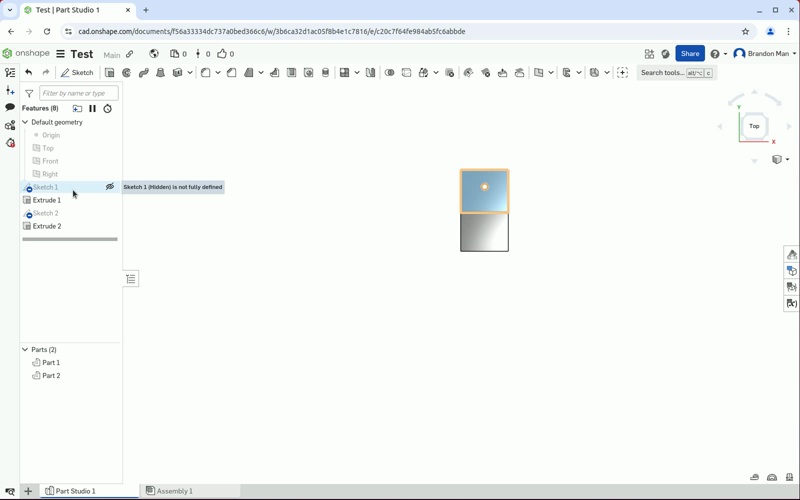
click(73, 189)
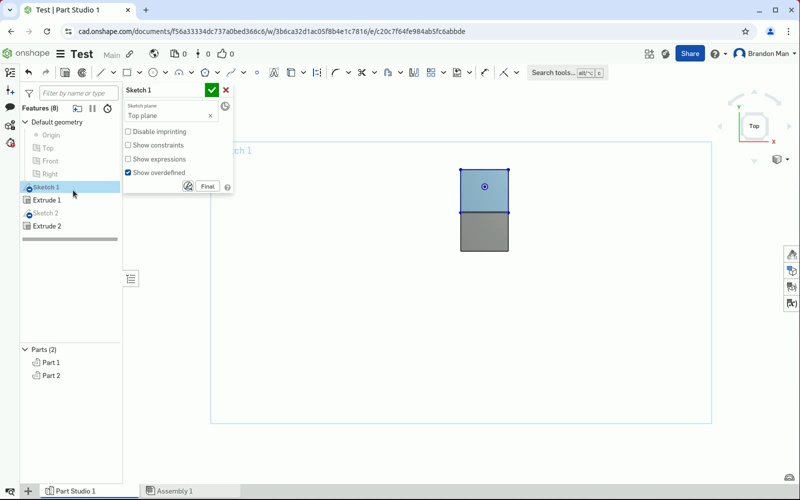
mouse_move(229, 92)
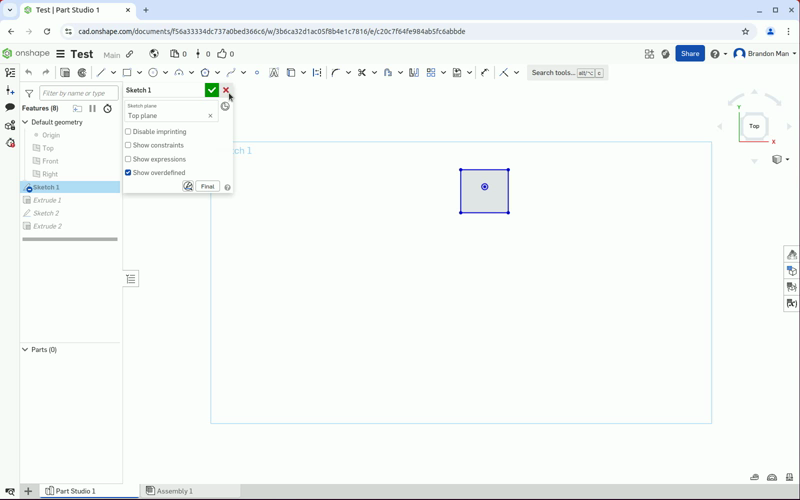
click(229, 92)
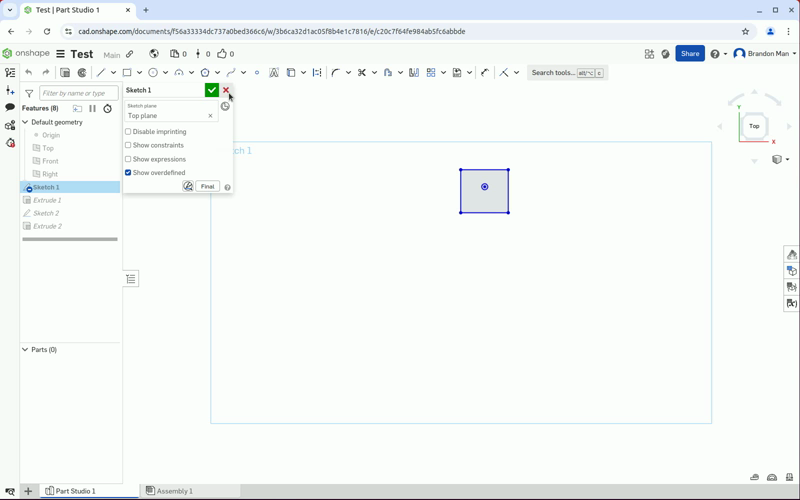
key(shift+s)
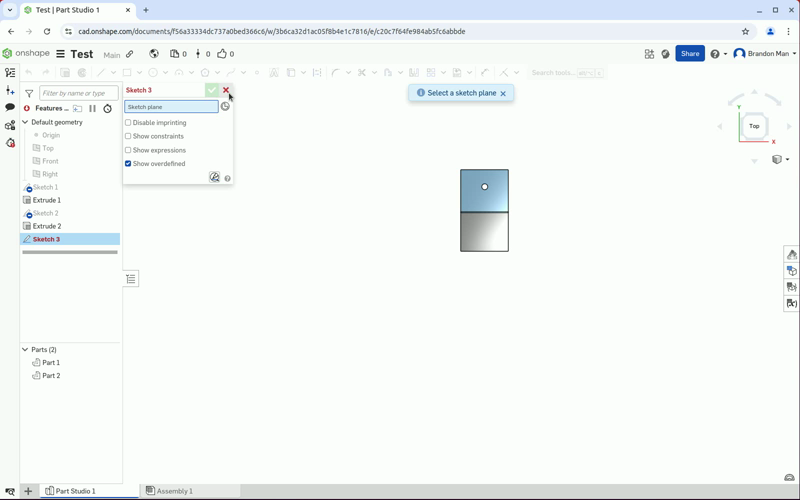
mouse_move(73, 150)
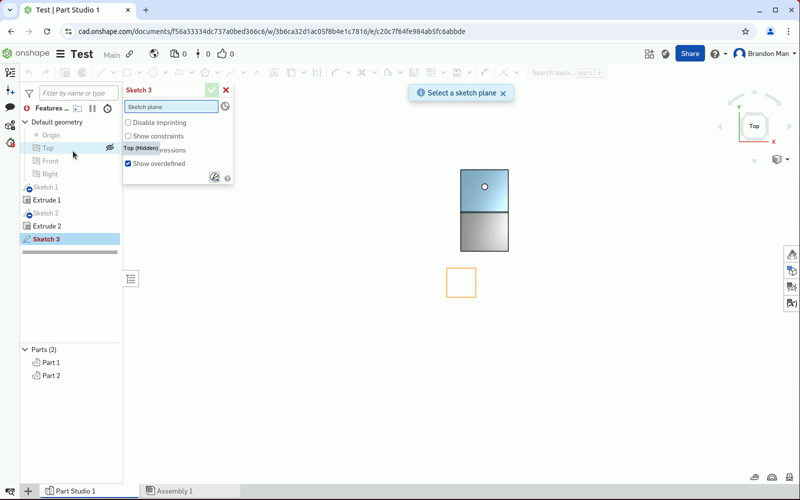
click(73, 150)
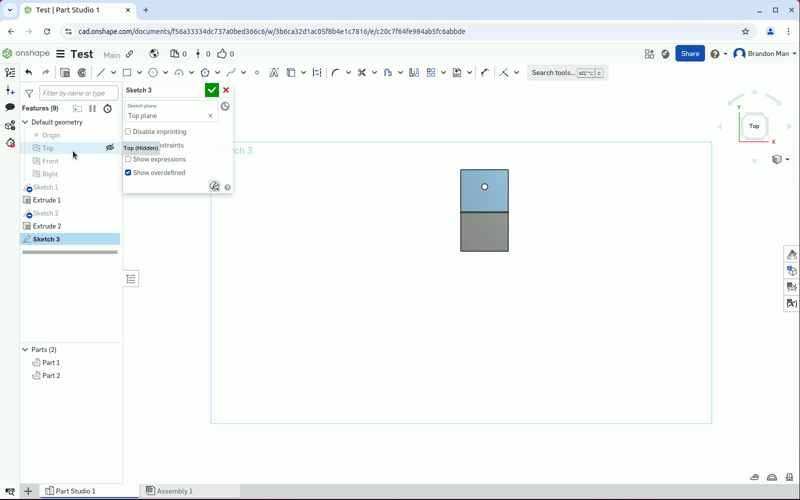
mouse_move(73, 352)
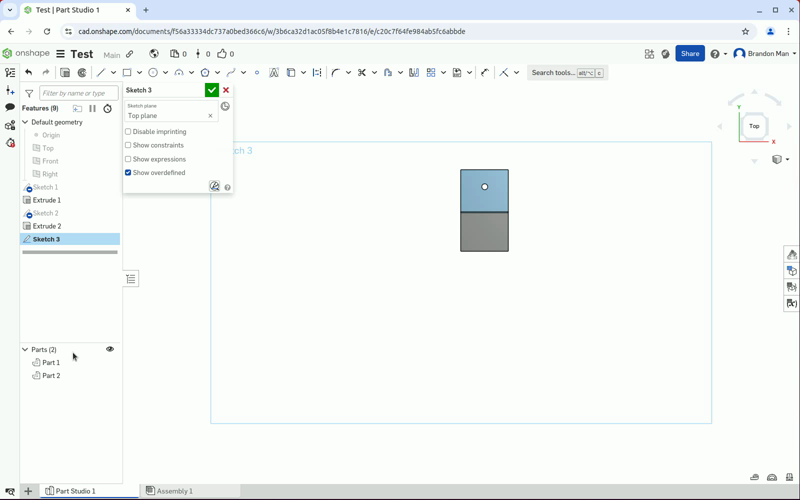
key(y)
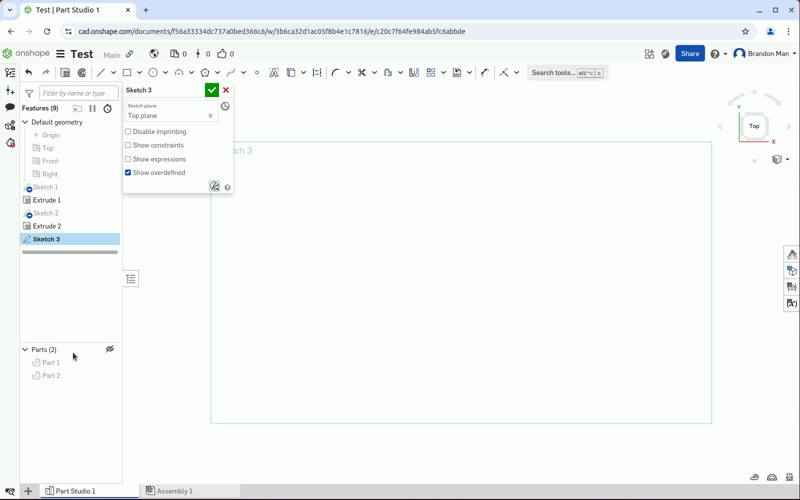
key(l)
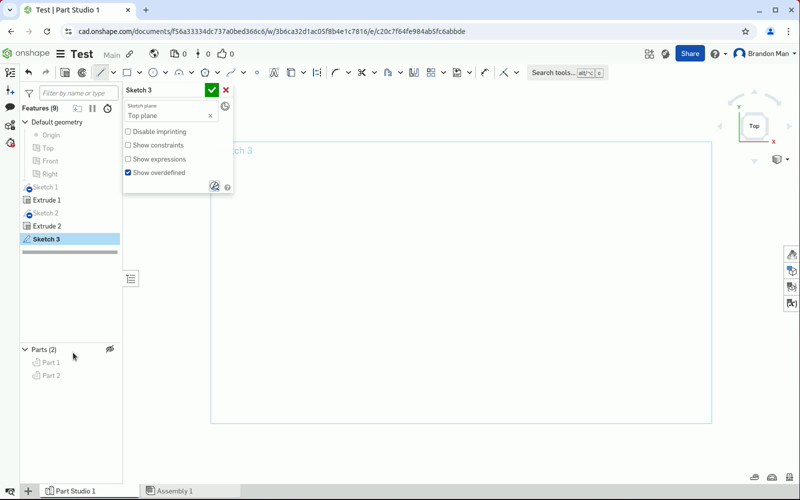
key_down(shift)
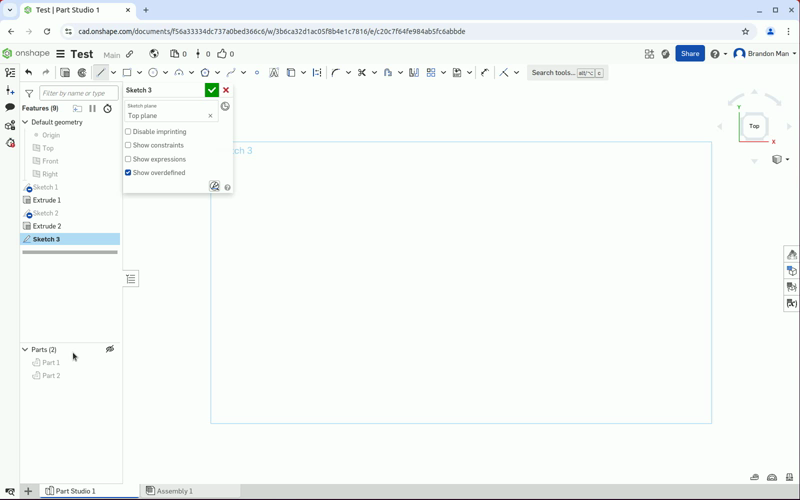
mouse_move(460, 282)
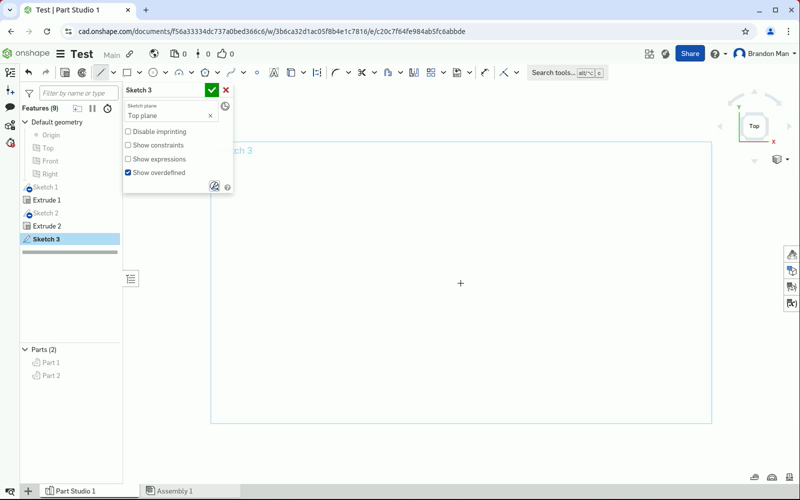
click(460, 282)
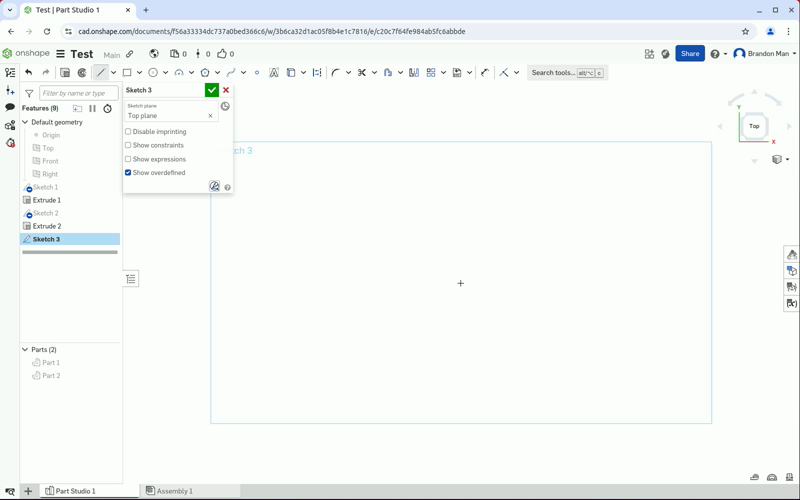
key_up(shift)
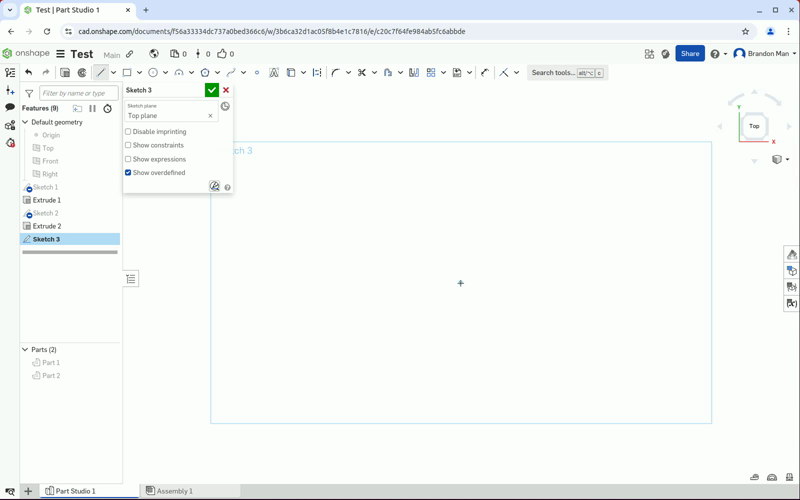
key_down(shift)
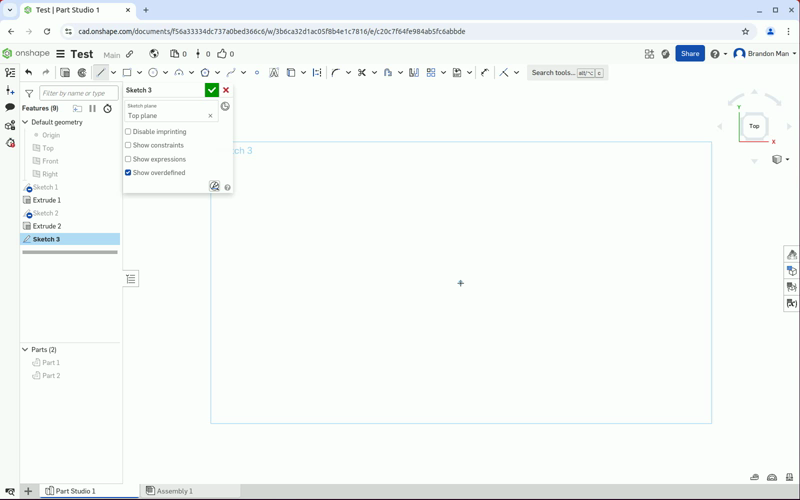
mouse_move(490, 282)
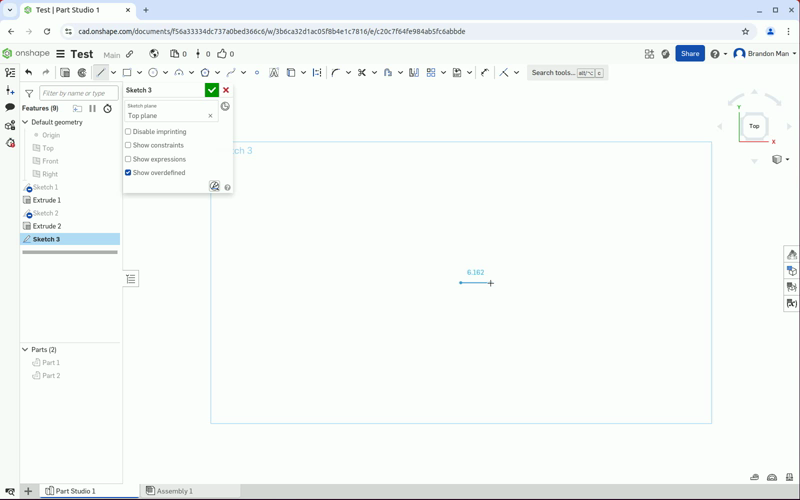
mouse_move(508, 282)
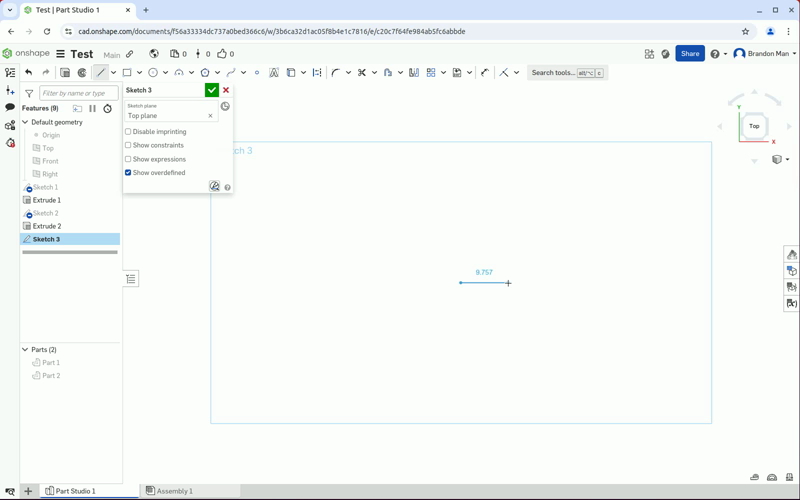
click(508, 282)
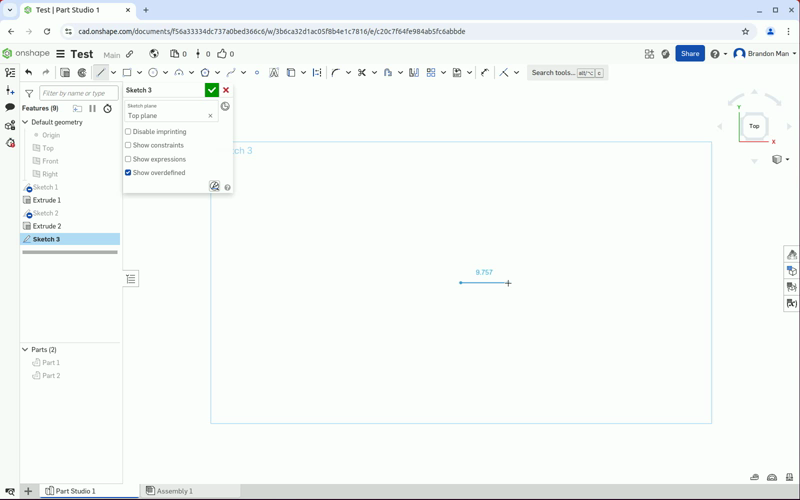
key_up(shift)
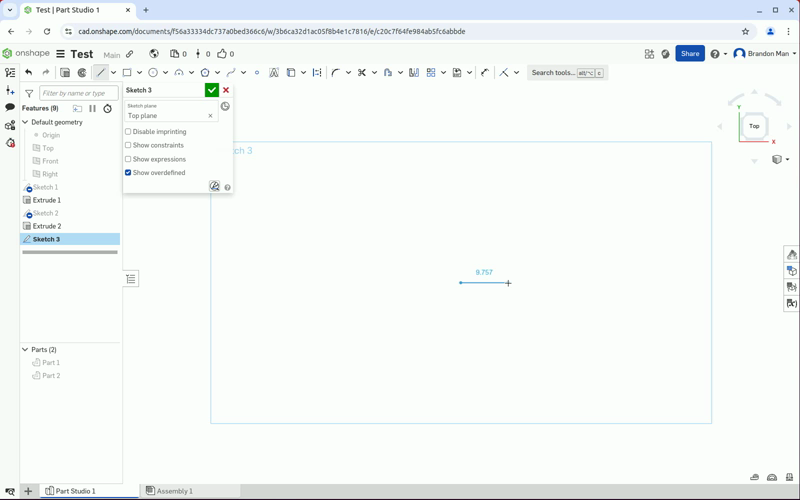
key_down(shift)
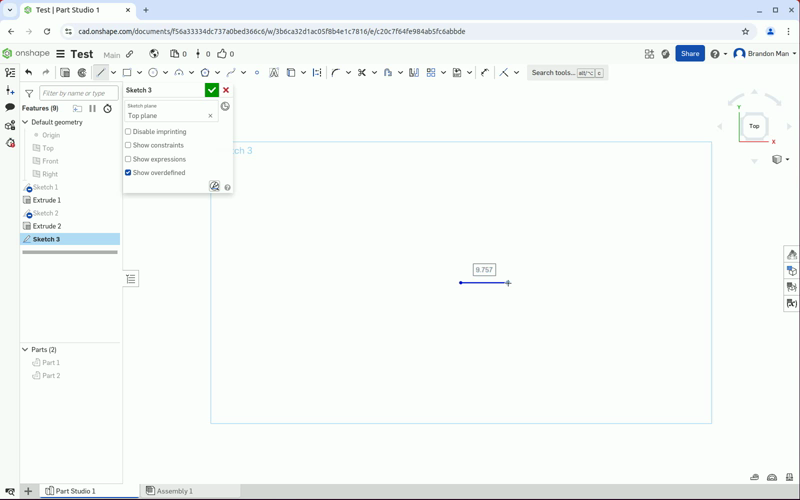
mouse_move(538, 282)
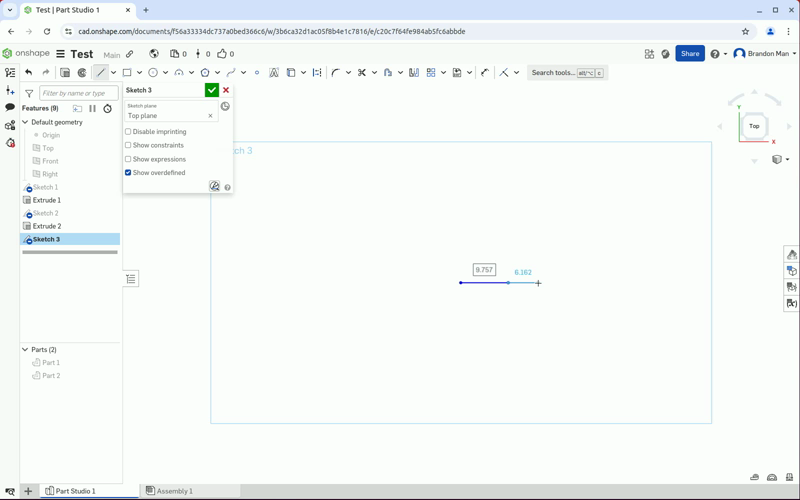
mouse_move(508, 251)
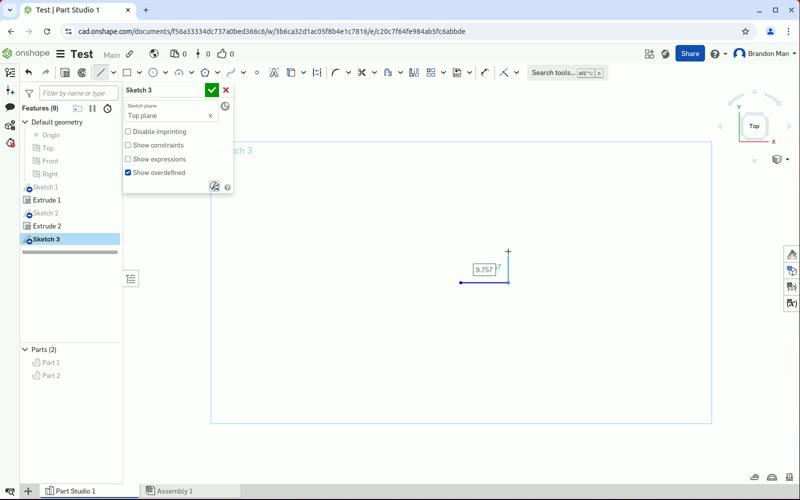
click(508, 251)
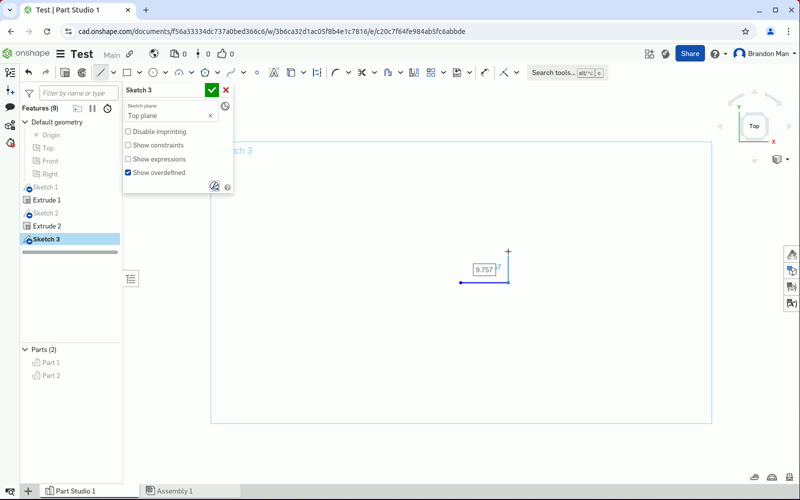
key_up(shift)
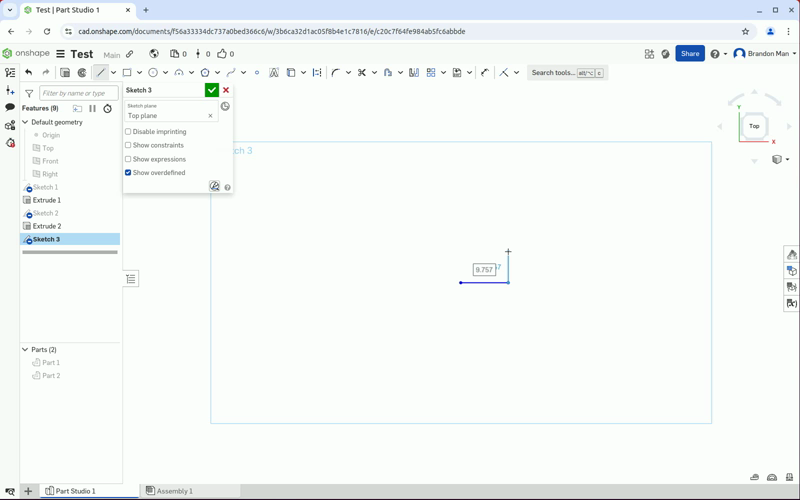
key_down(shift)
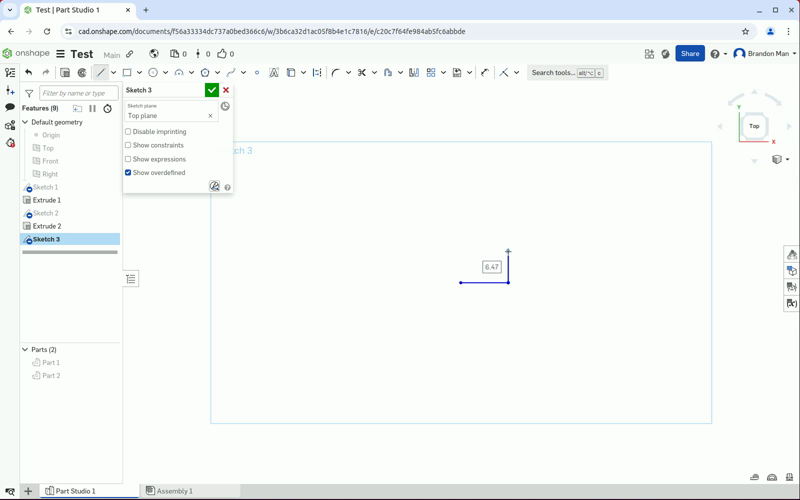
mouse_move(538, 251)
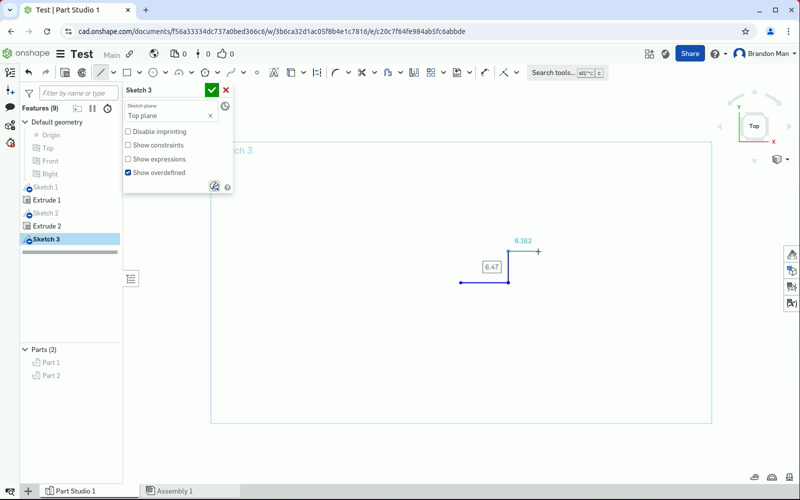
mouse_move(460, 251)
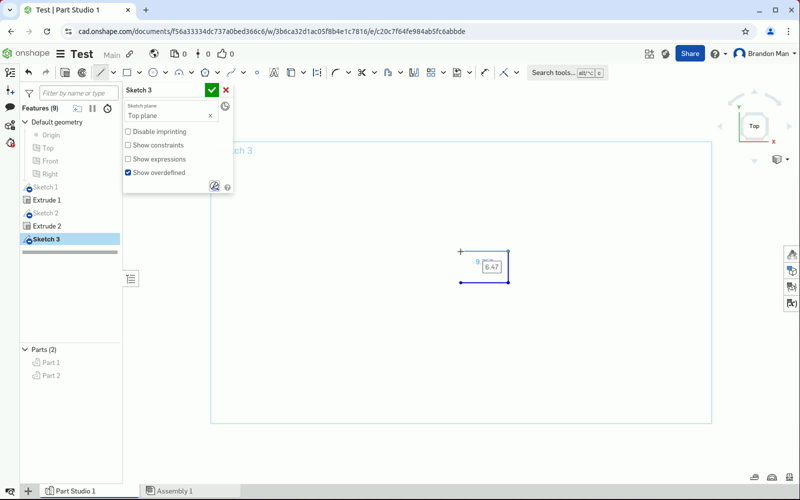
click(460, 251)
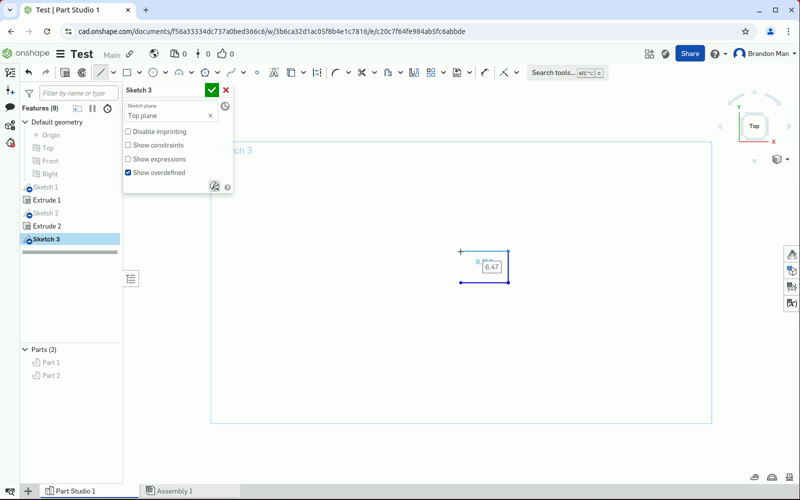
key_up(shift)
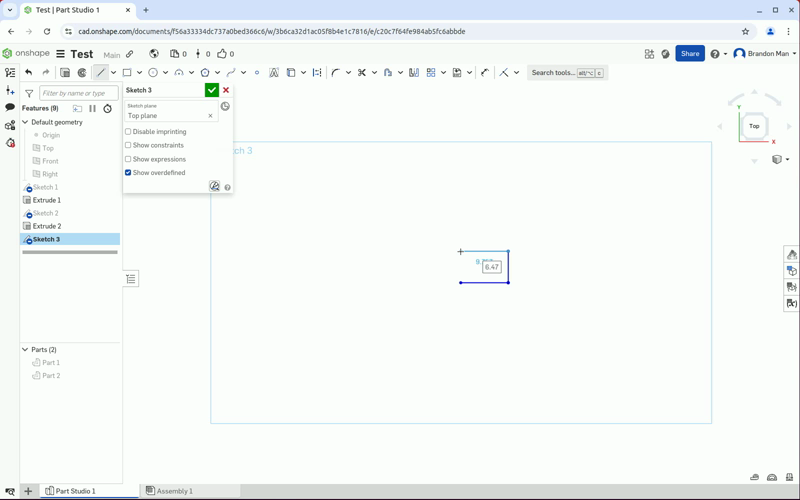
mouse_move(490, 251)
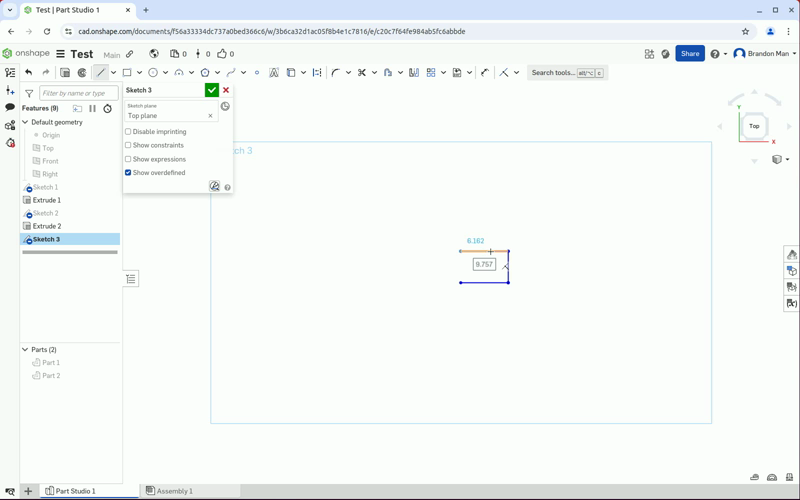
key_down(shift)
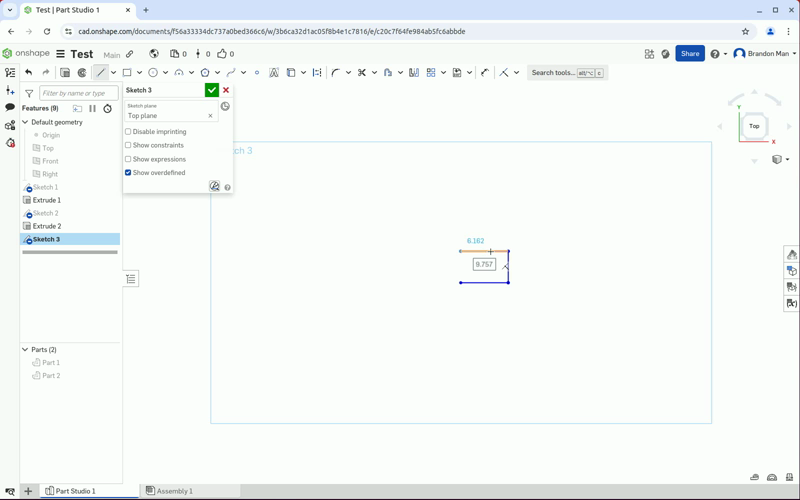
mouse_move(460, 282)
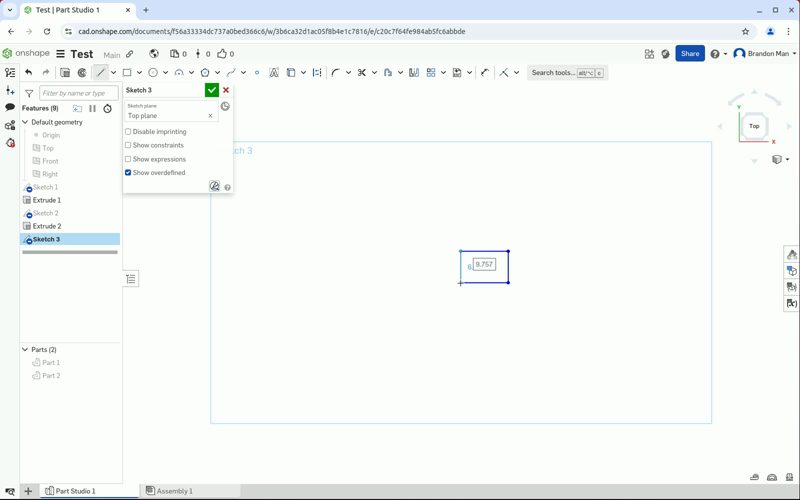
key_up(shift)
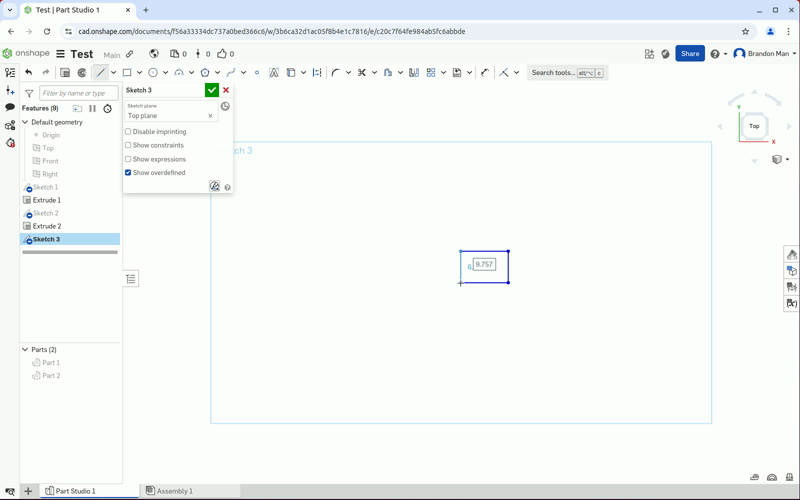
click(460, 282)
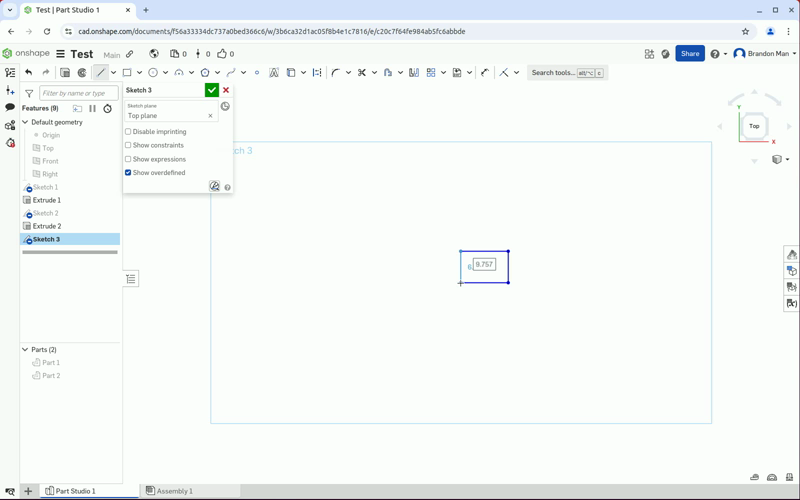
key(esc)
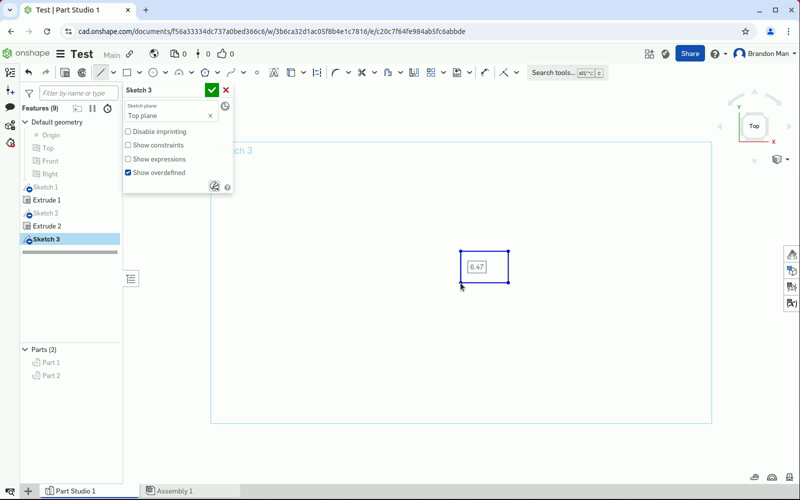
key(c)
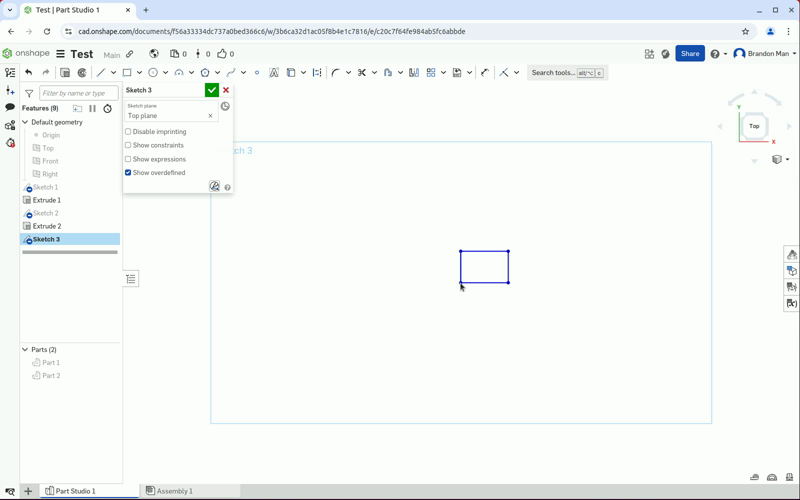
key_down(shift)
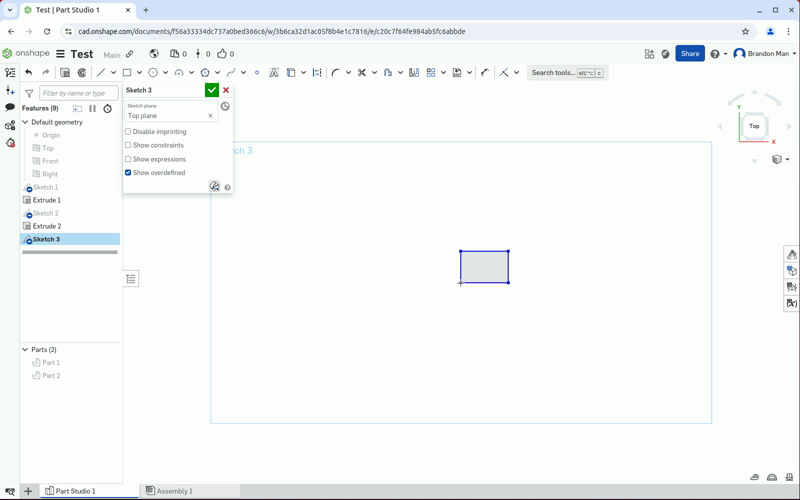
mouse_move(484, 271)
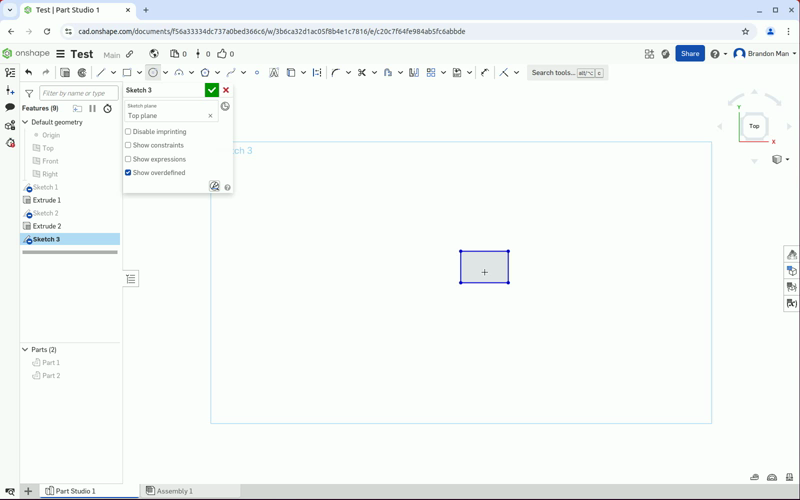
click(484, 271)
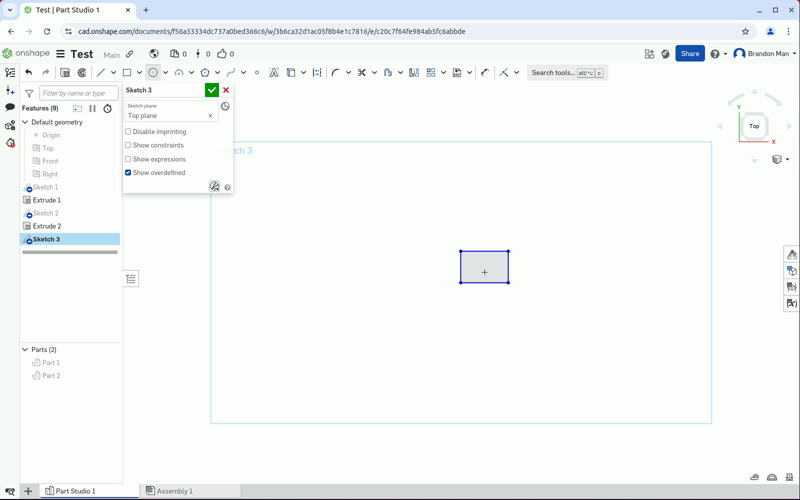
key_up(shift)
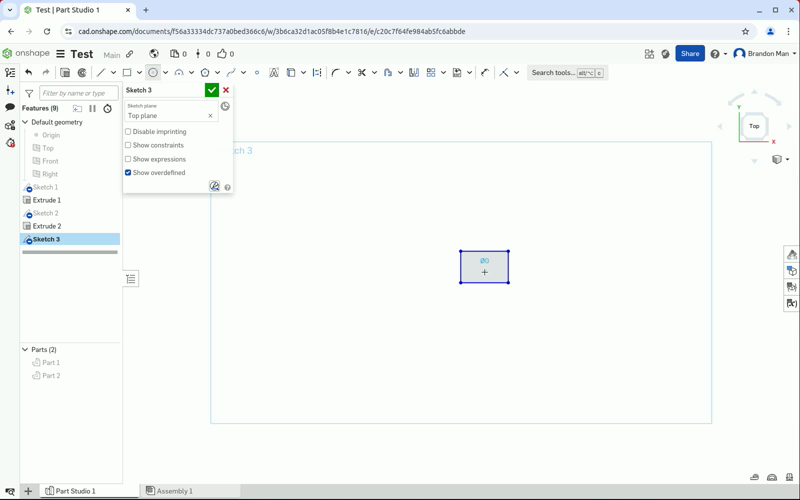
mouse_move(487, 271)
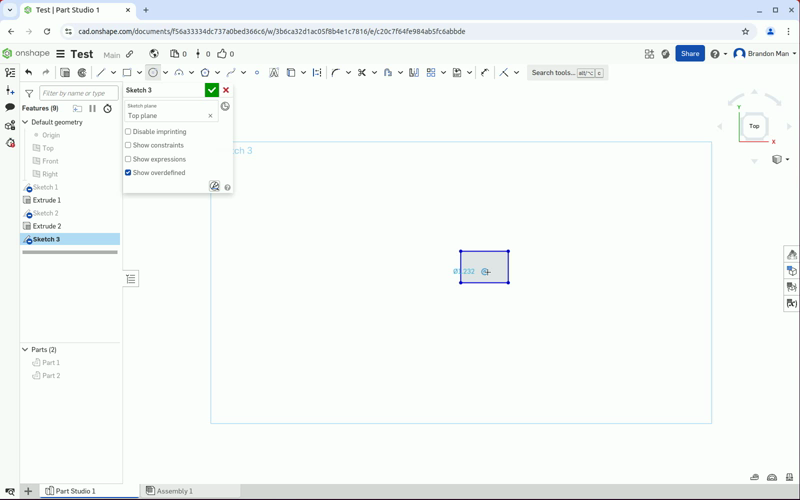
click(487, 271)
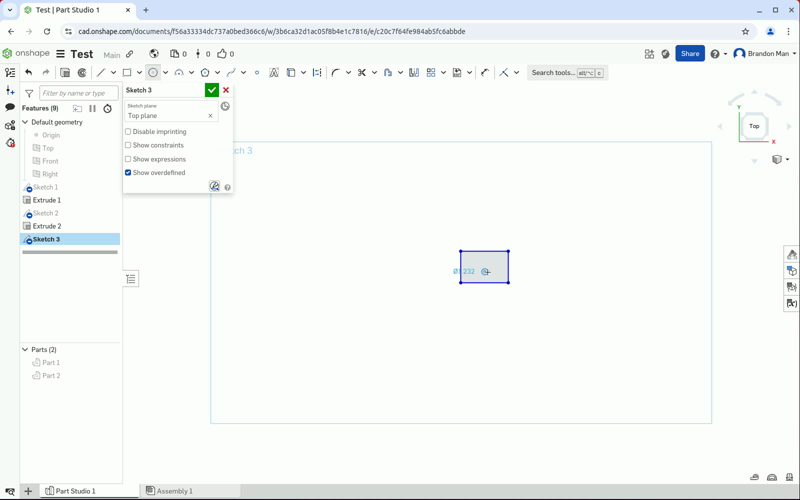
key(esc)
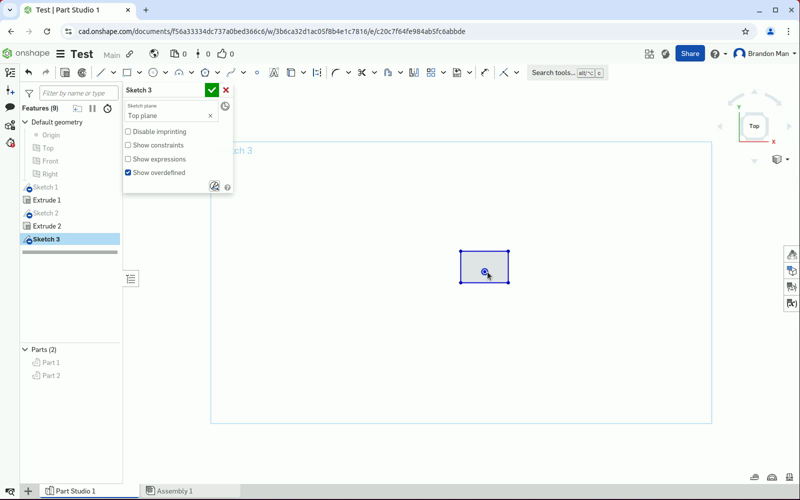
mouse_move(462, 269)
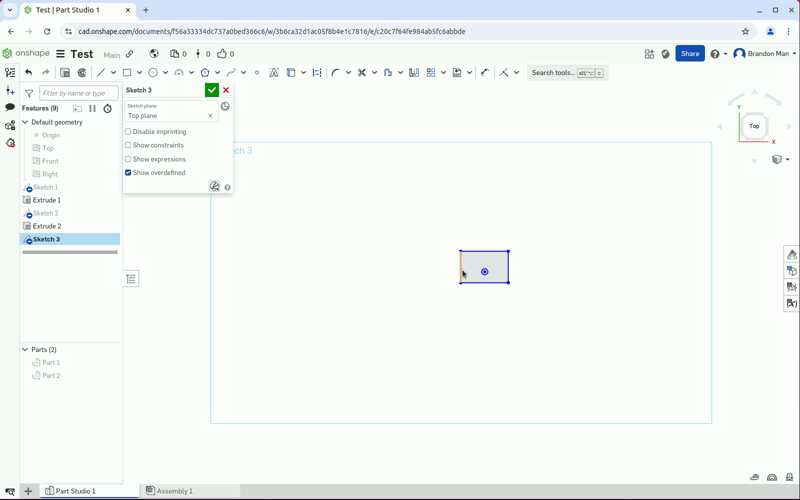
scroll(6)
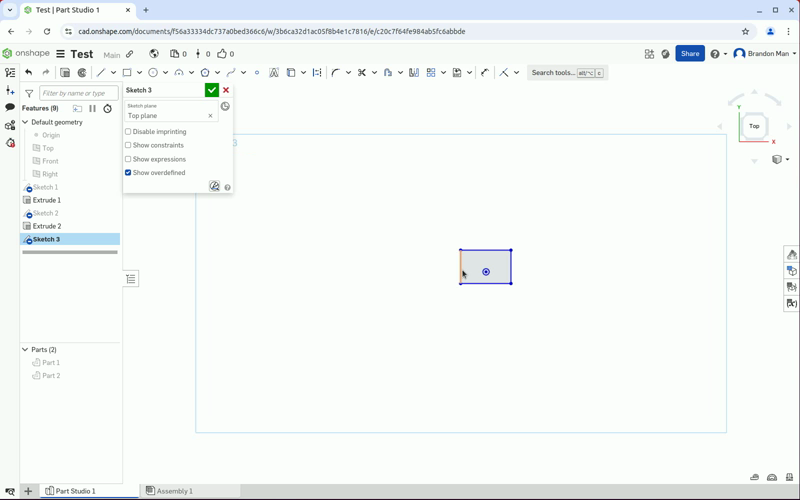
scroll(6)
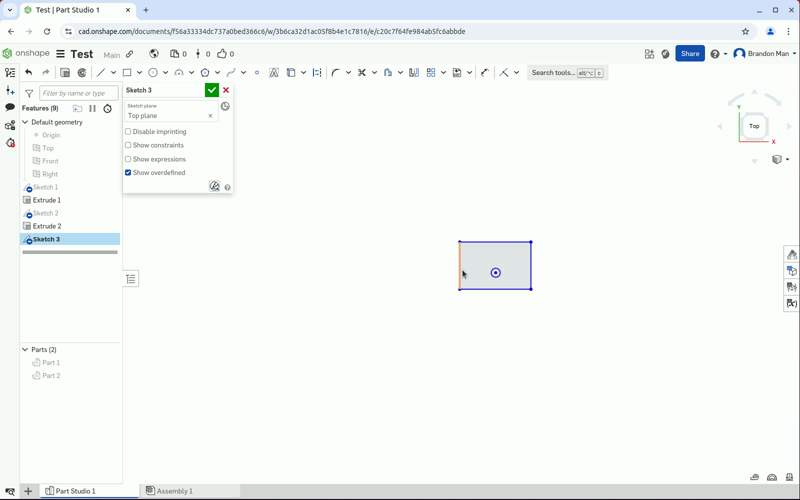
scroll(6)
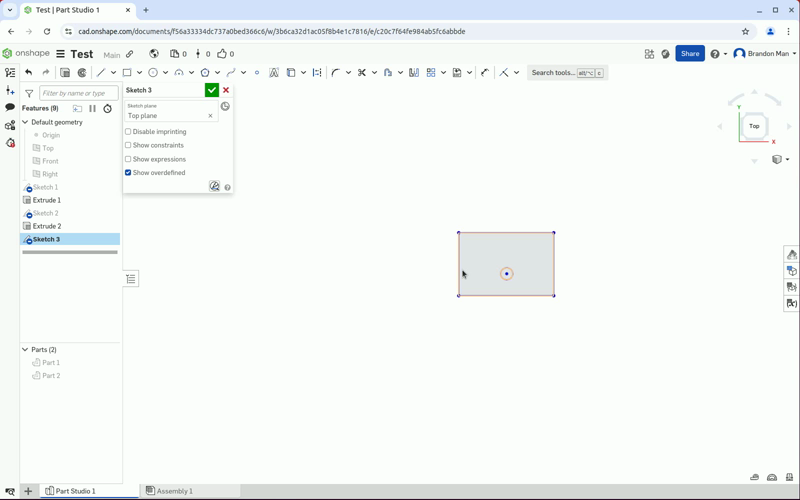
scroll(6)
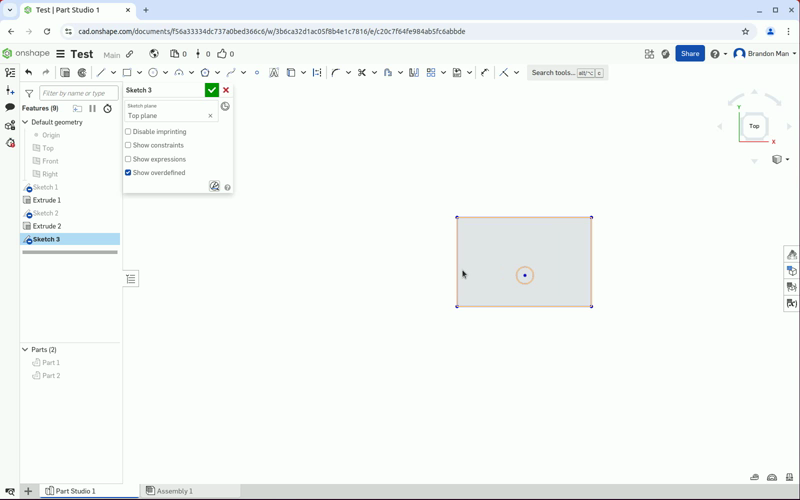
scroll(6)
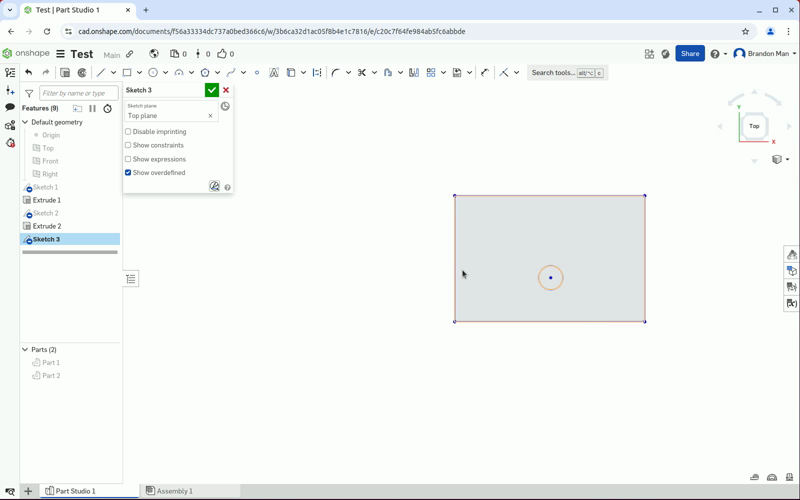
scroll(6)
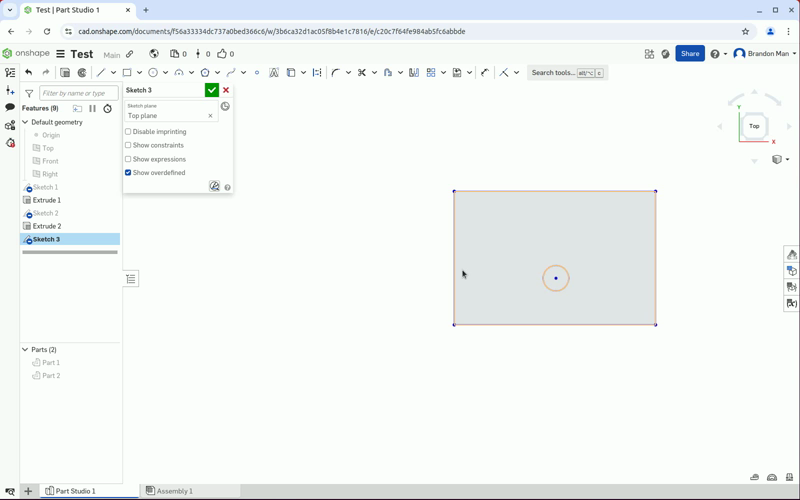
scroll(6)
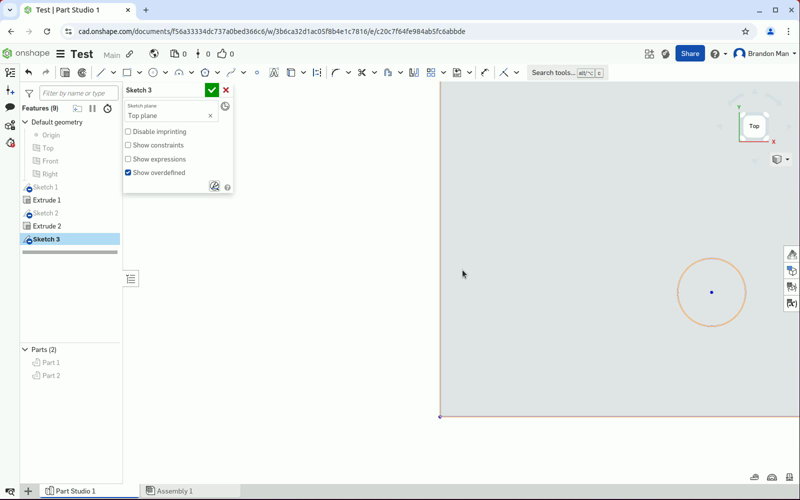
click(462, 269)
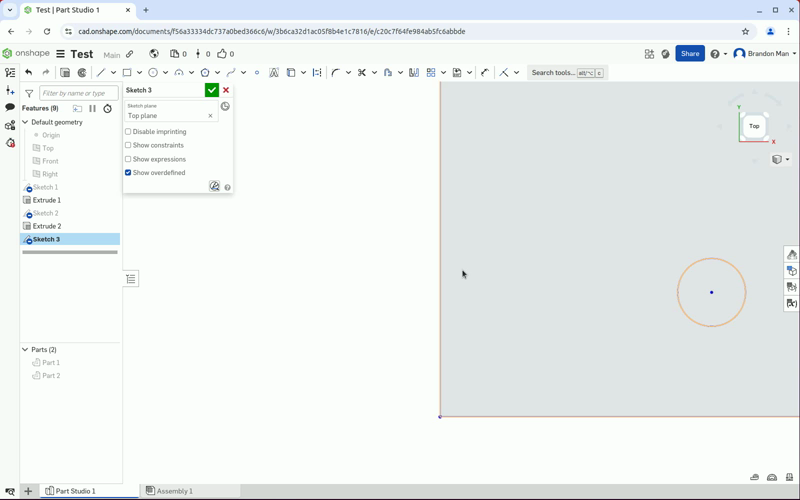
scroll(-6)
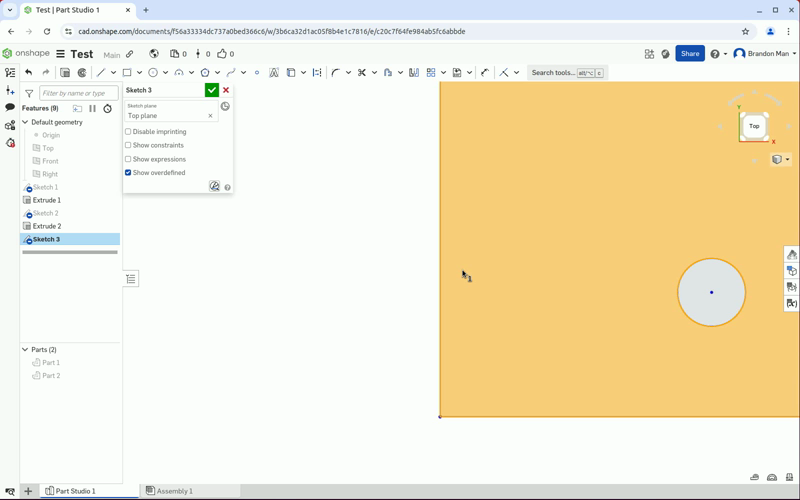
scroll(-6)
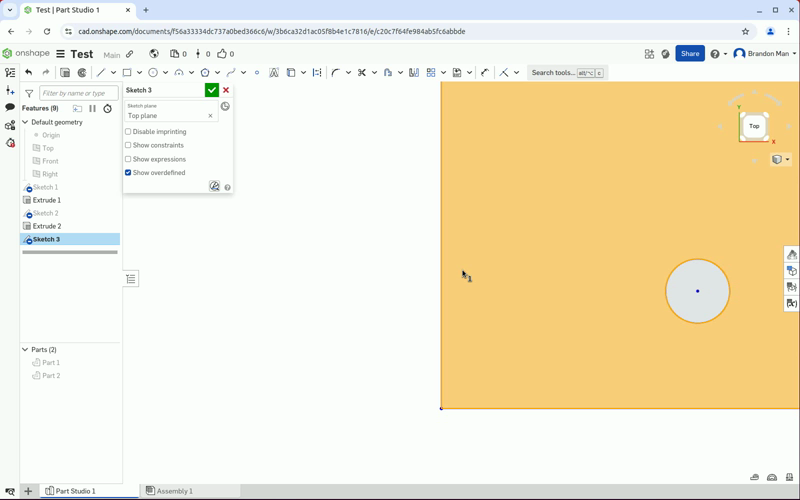
scroll(-6)
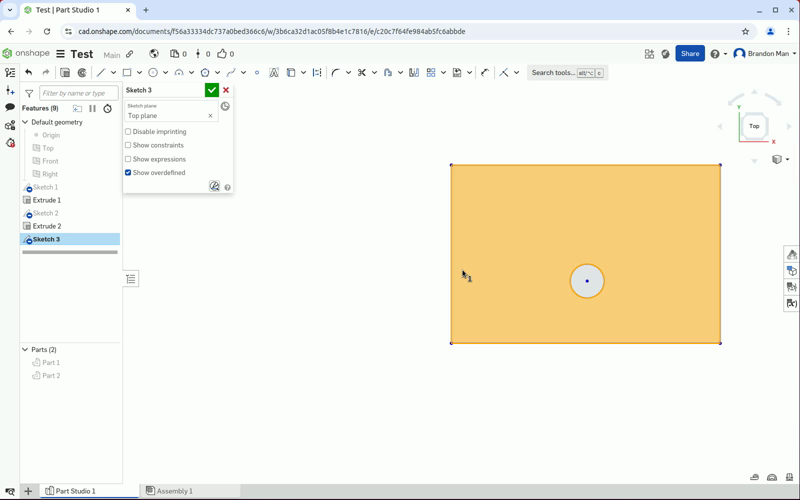
scroll(-6)
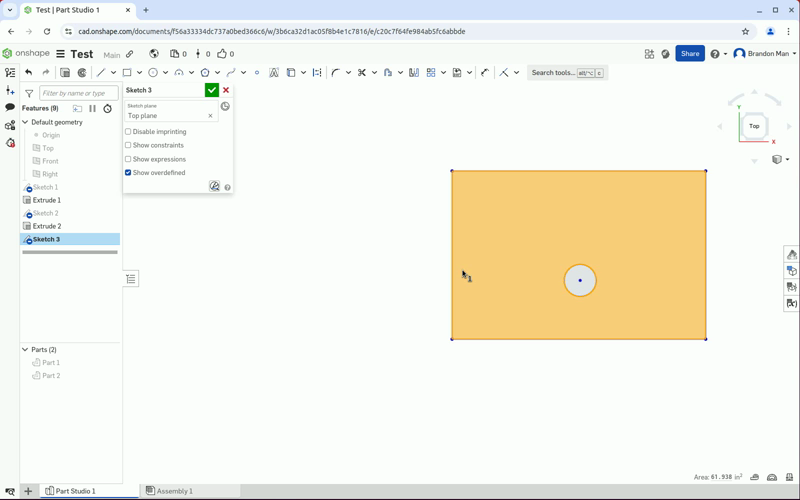
scroll(-6)
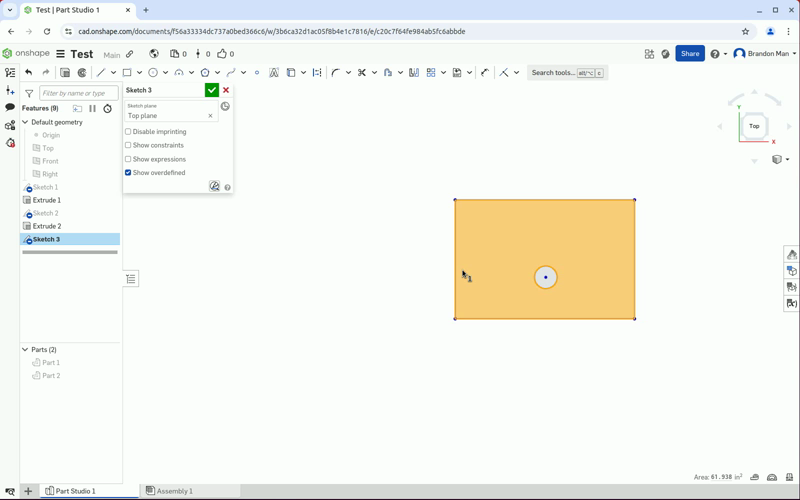
scroll(-6)
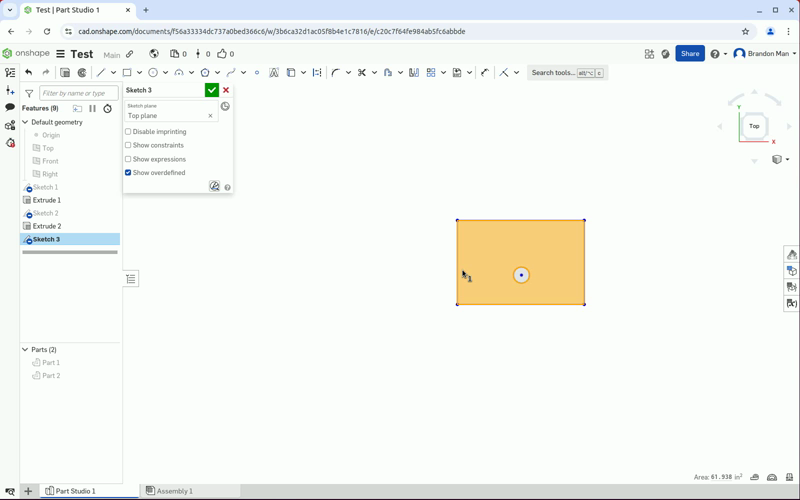
scroll(-6)
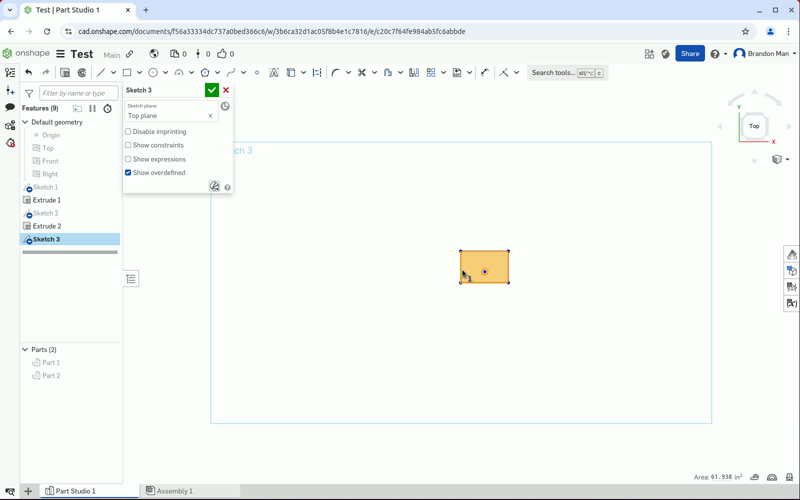
mouse_move(73, 352)
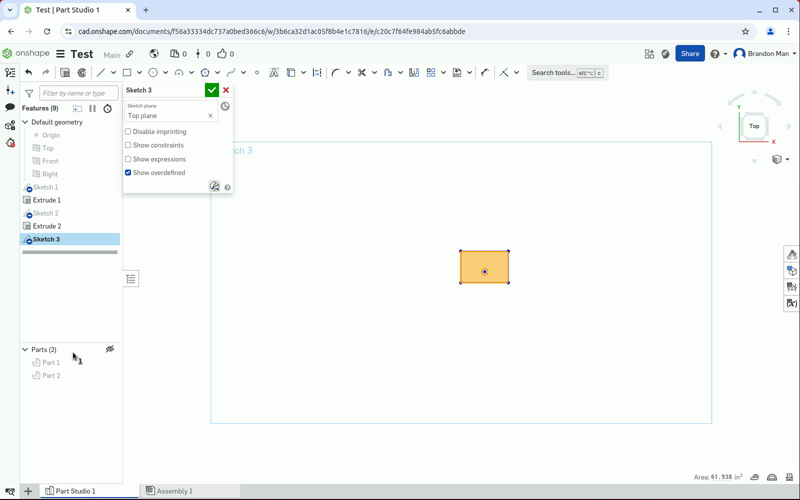
key(shift+y)
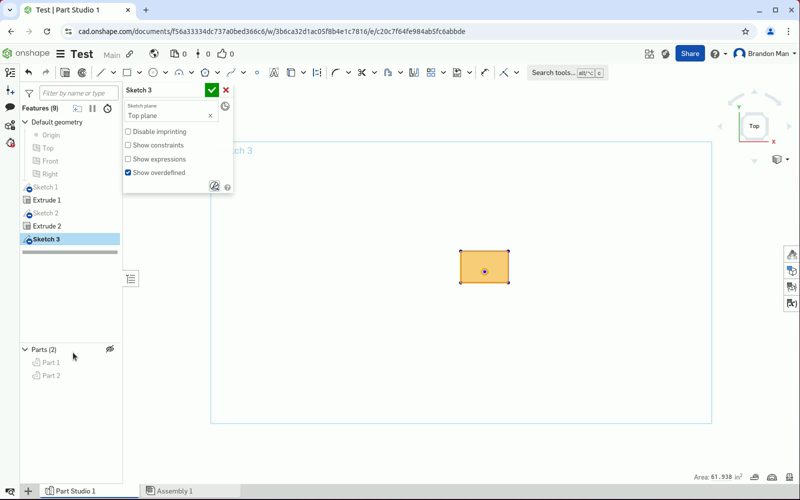
key(shift+e)
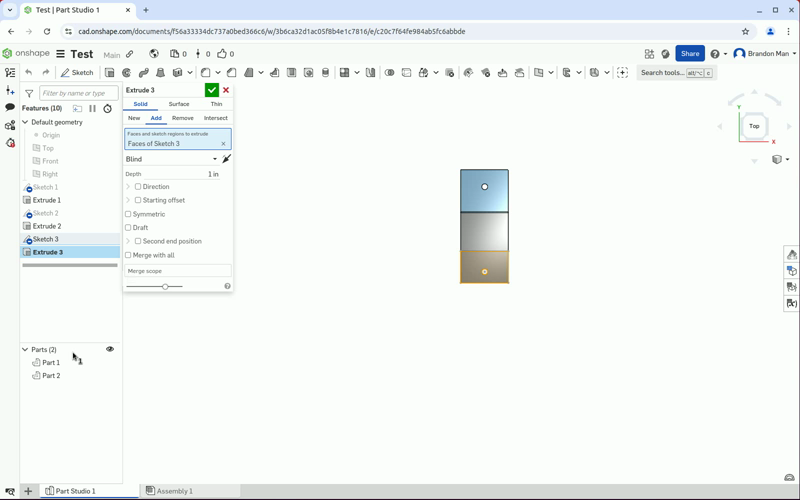
mouse_move(143, 106)
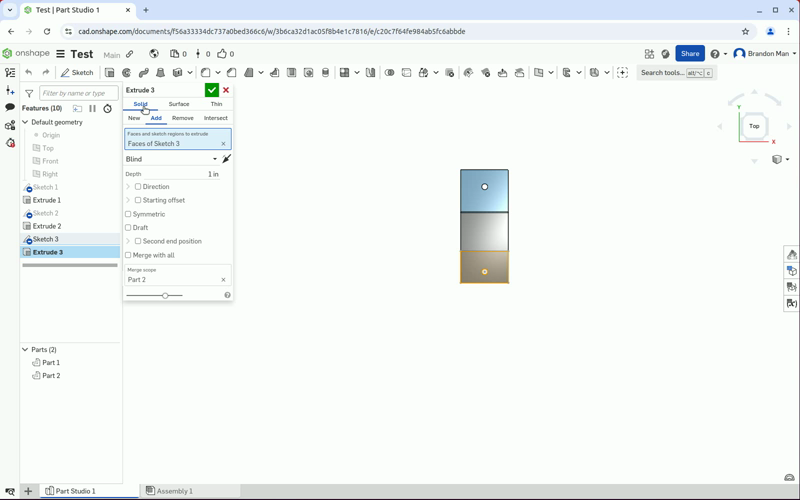
click(143, 106)
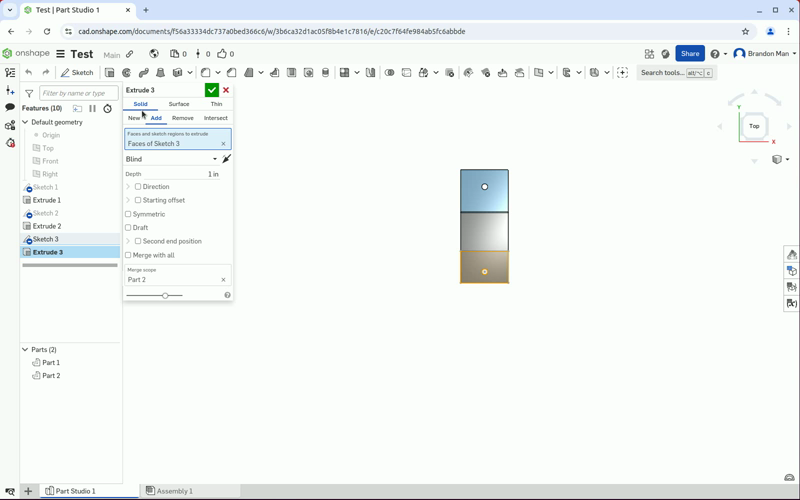
mouse_move(137, 120)
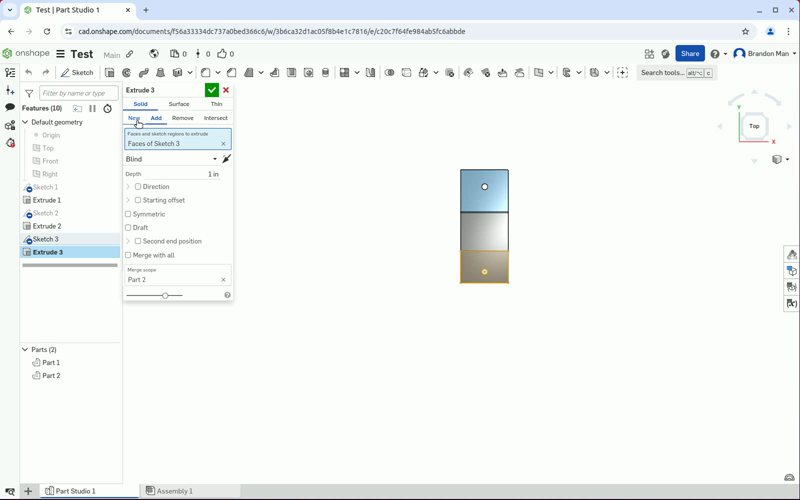
click(137, 120)
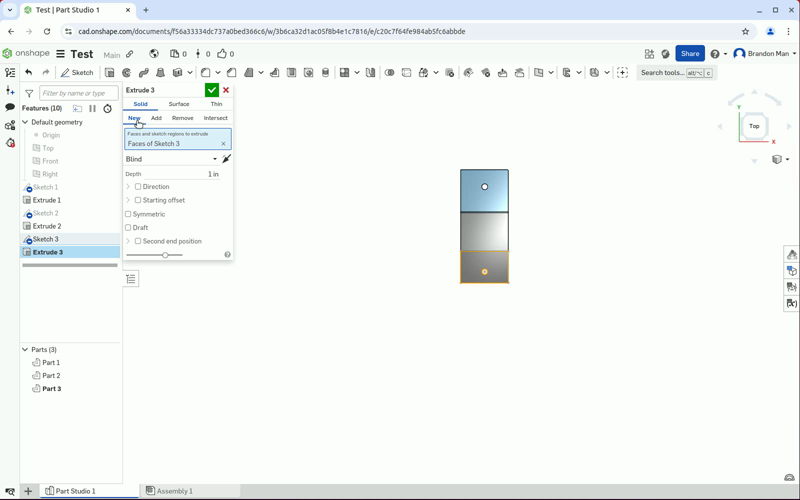
key(tab, 4)
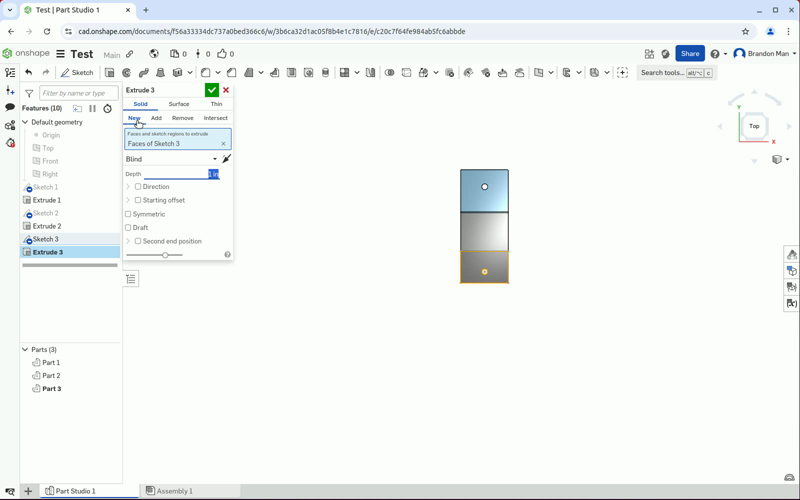
text(0.722)
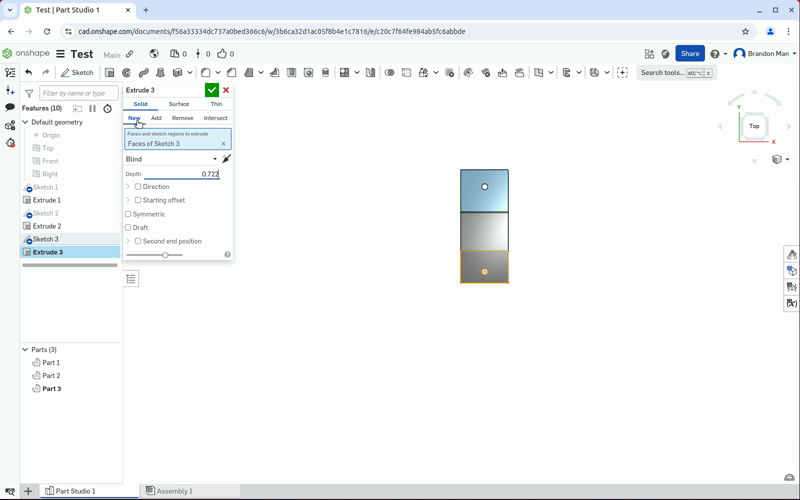
key(enter)
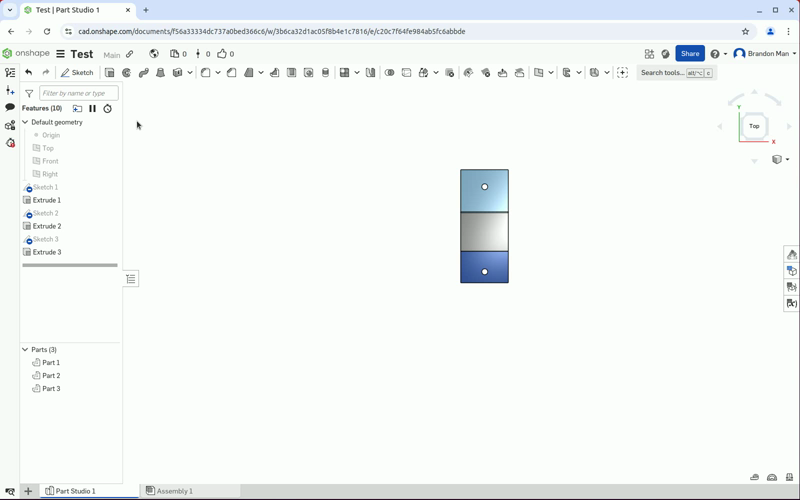
key(shift+h)
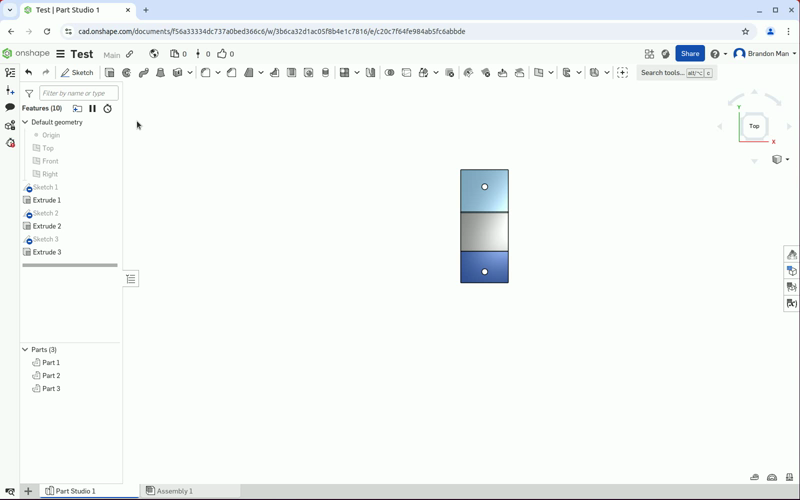
key(shift+h)
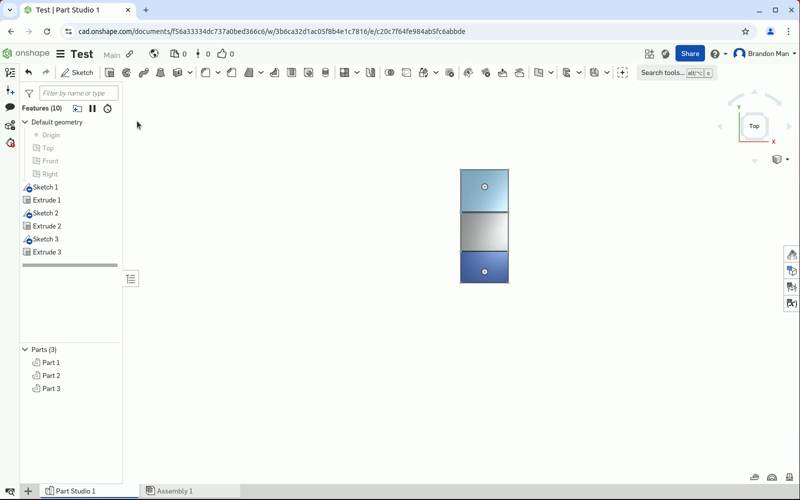
key(shift+7)
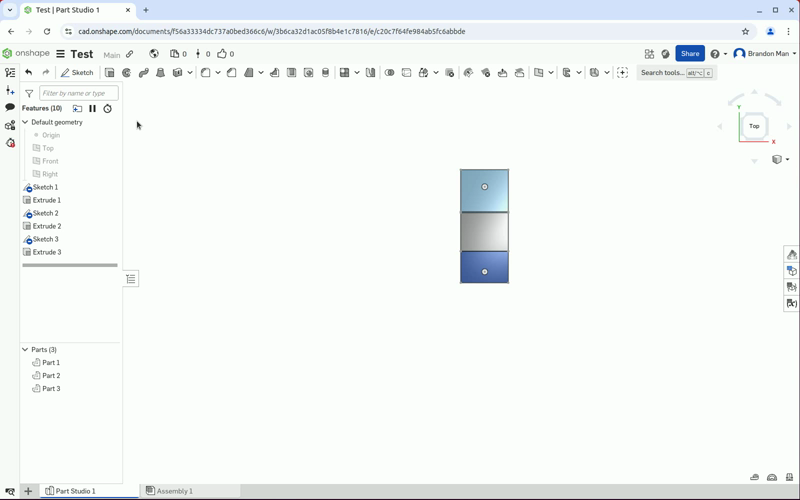
key(up, 3)
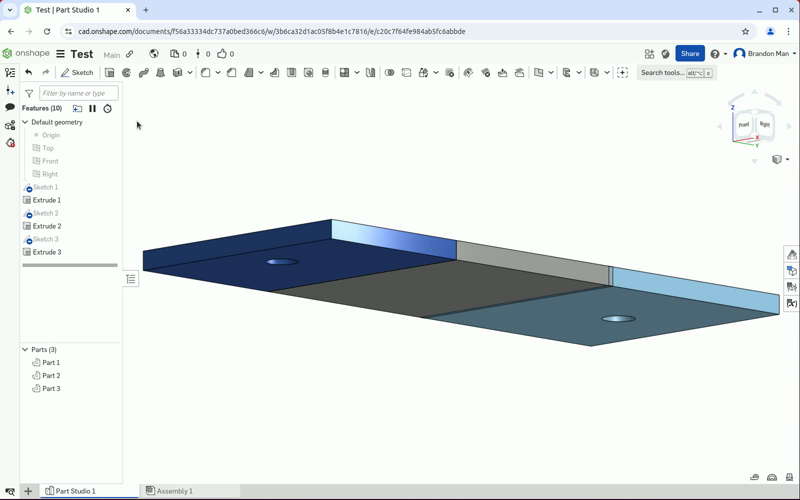
key(left, 3)
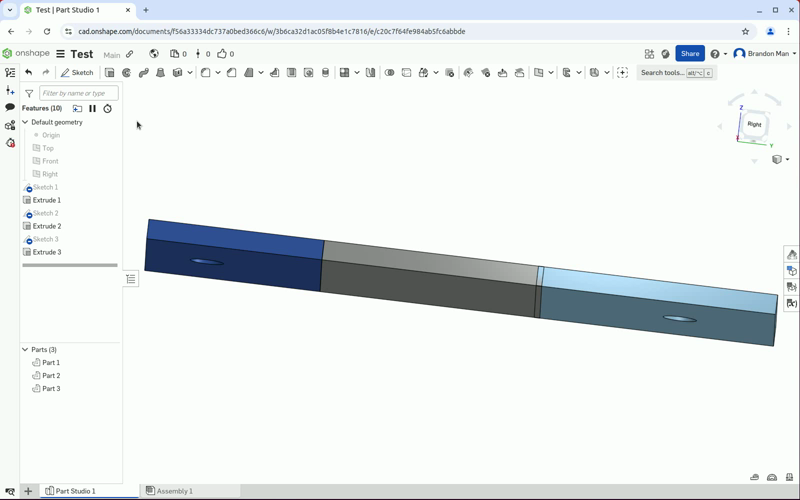
key(right, 3)
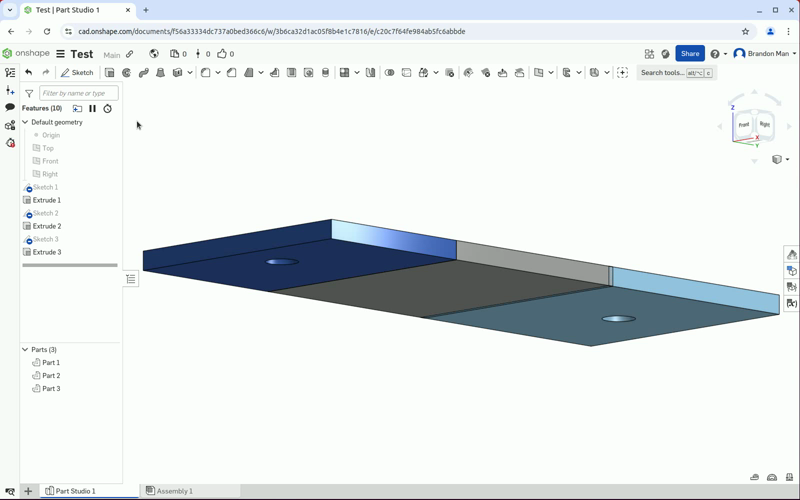
key(down, 3)
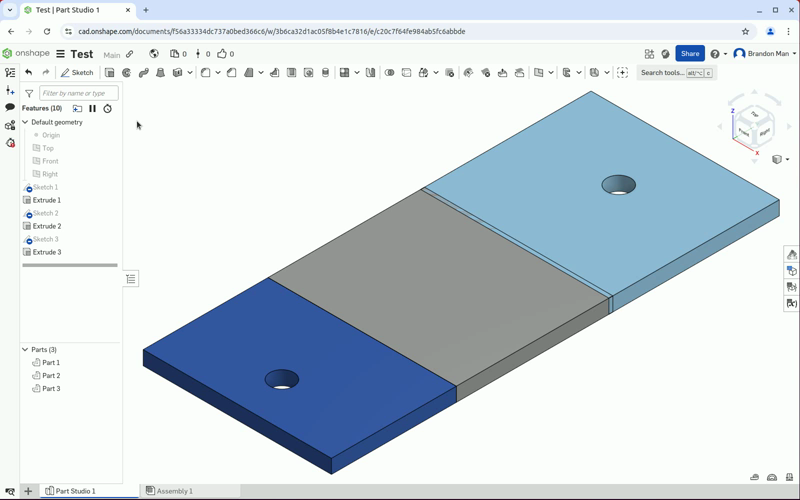
mouse_move(73, 189)
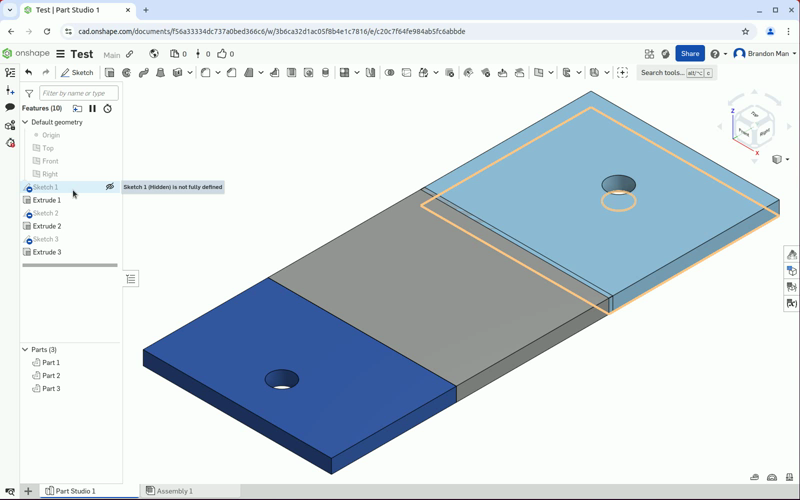
click(73, 189)